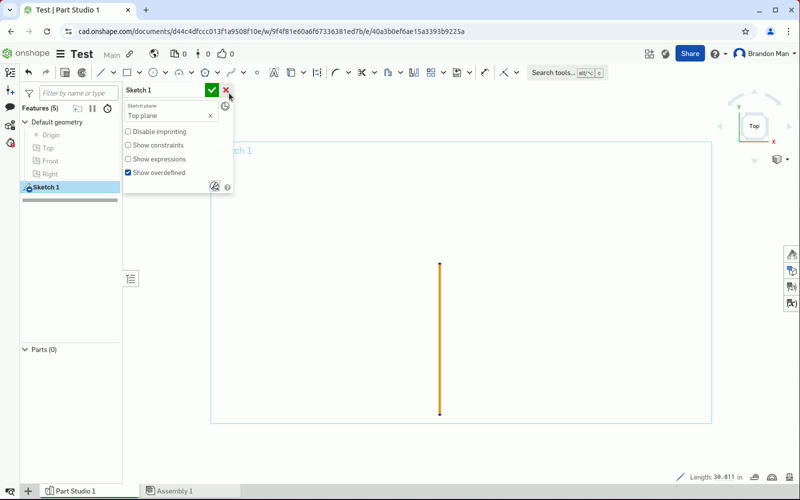
key(shift+h)
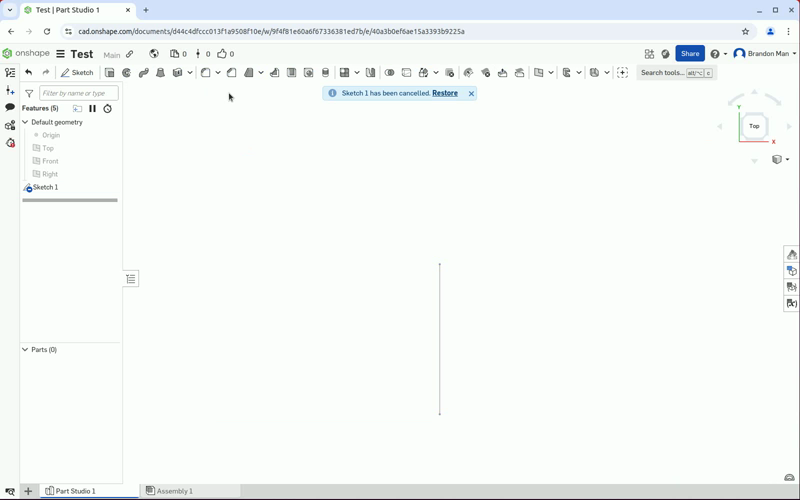
key(shift+s)
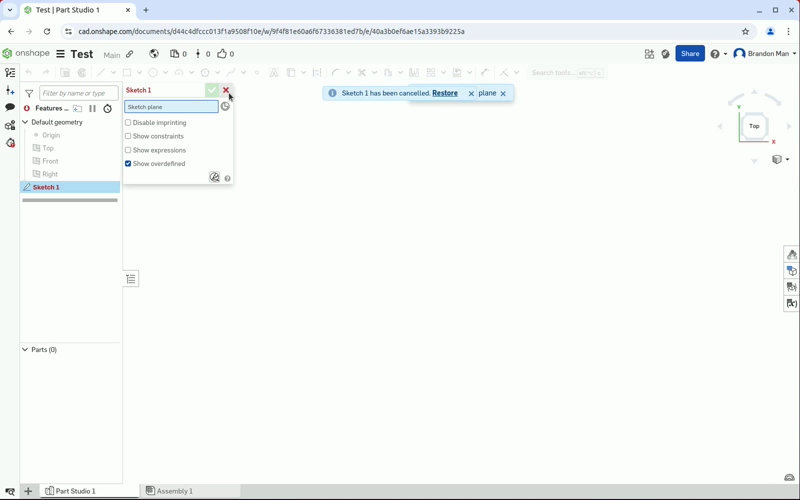
mouse_move(73, 150)
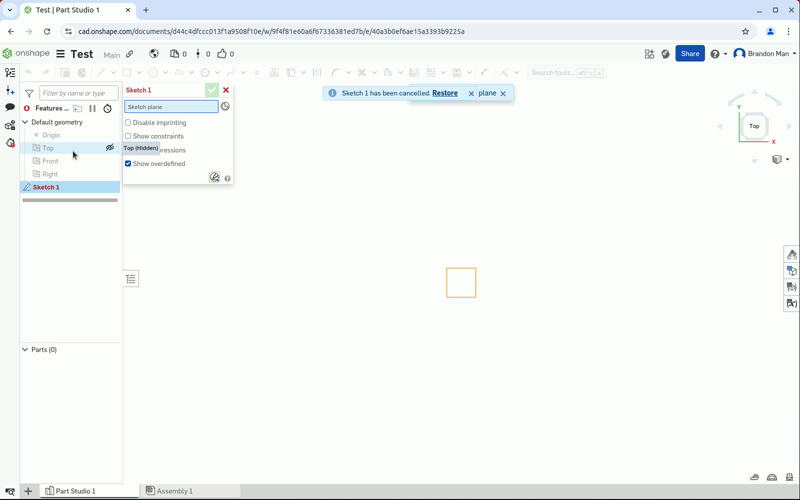
click(73, 150)
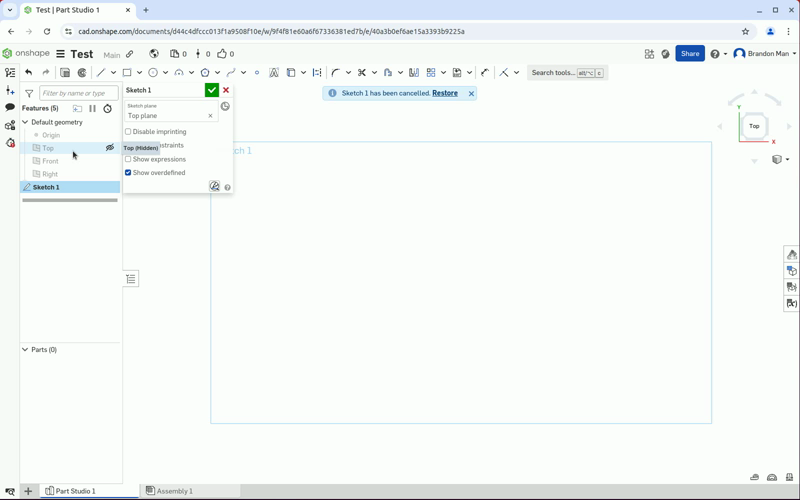
mouse_move(73, 352)
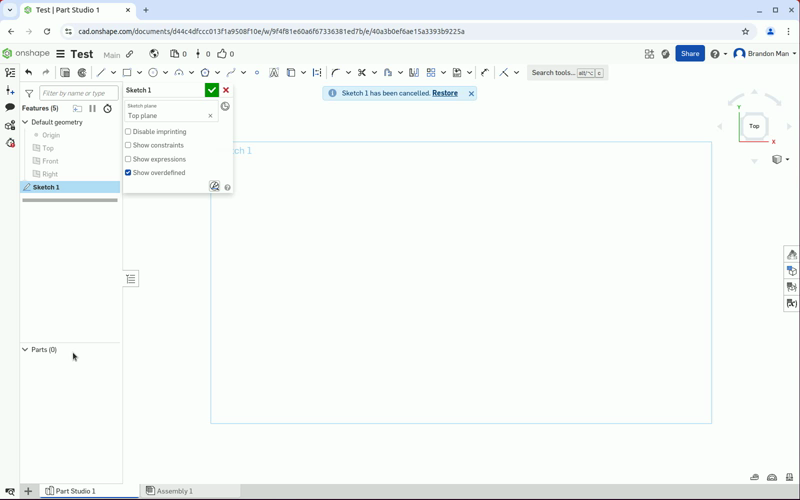
key(y)
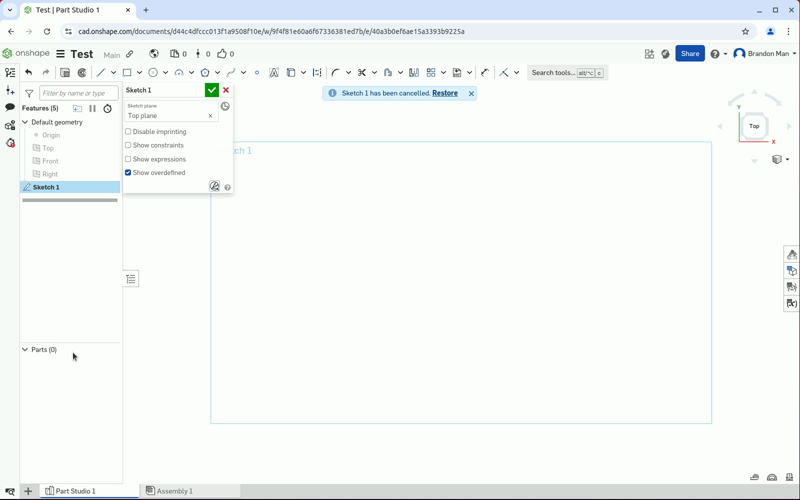
key(c)
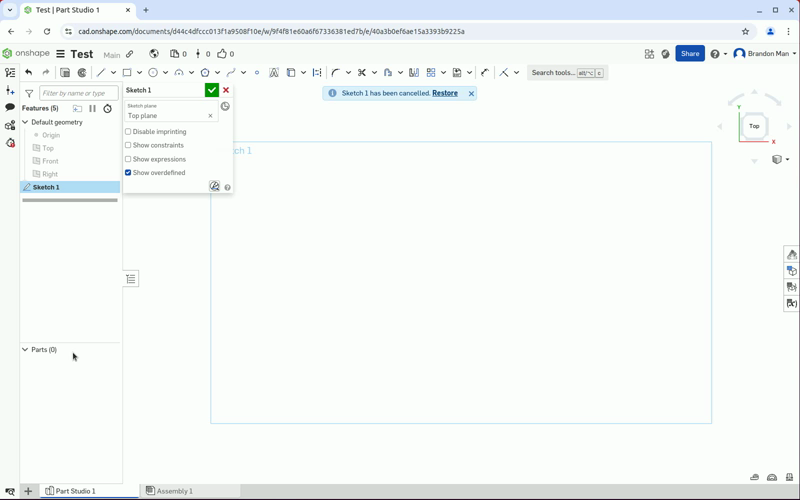
key_down(shift)
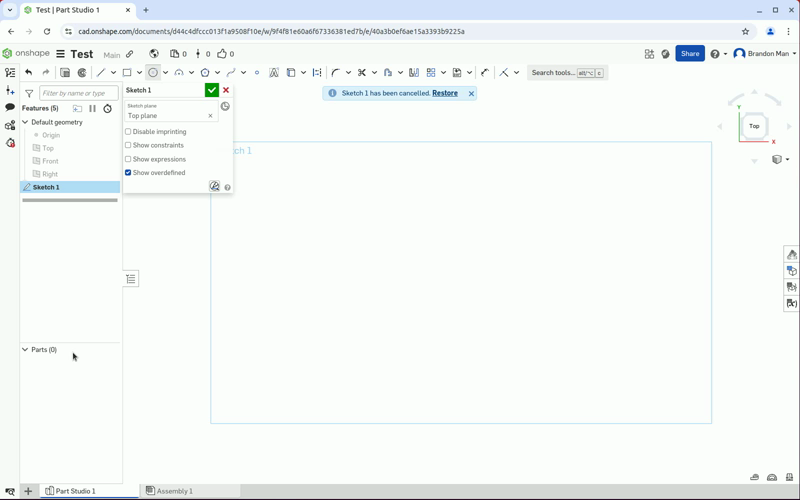
mouse_move(461, 282)
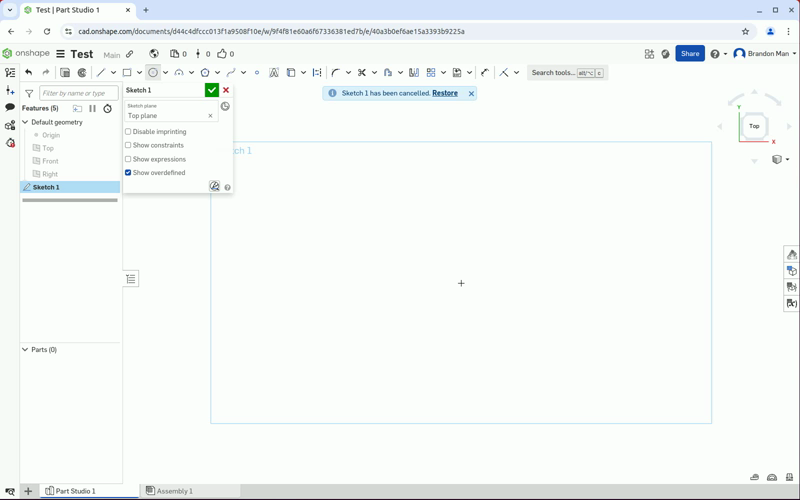
click(461, 282)
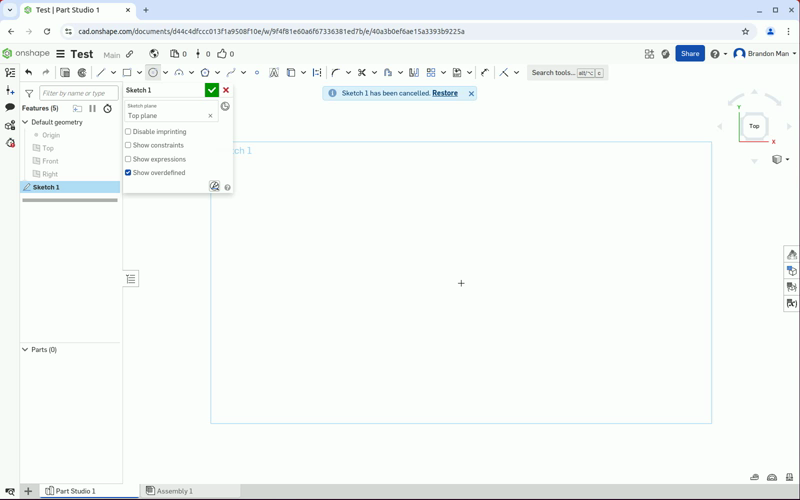
key_up(shift)
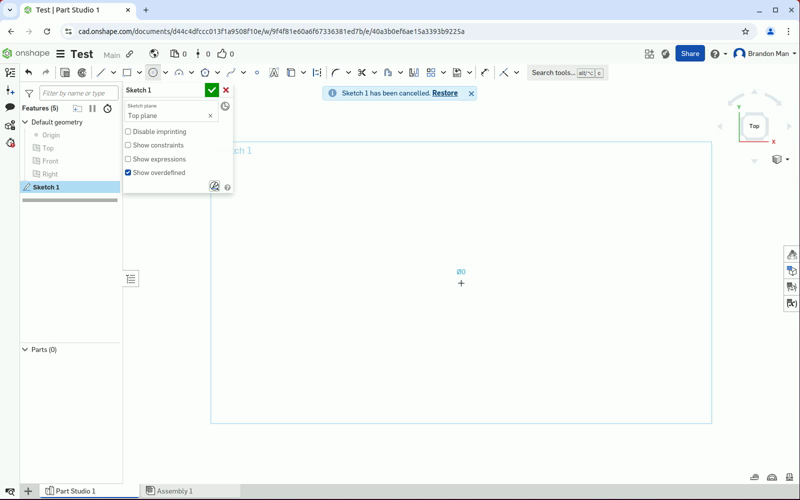
mouse_move(490, 282)
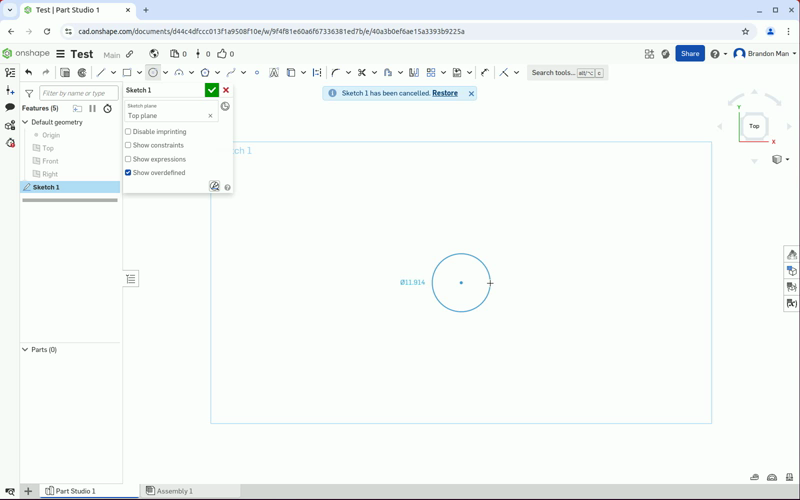
click(490, 282)
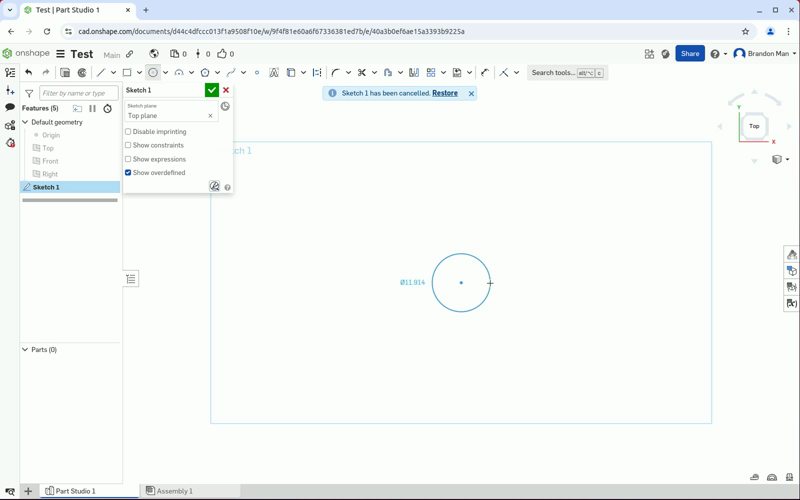
key(esc)
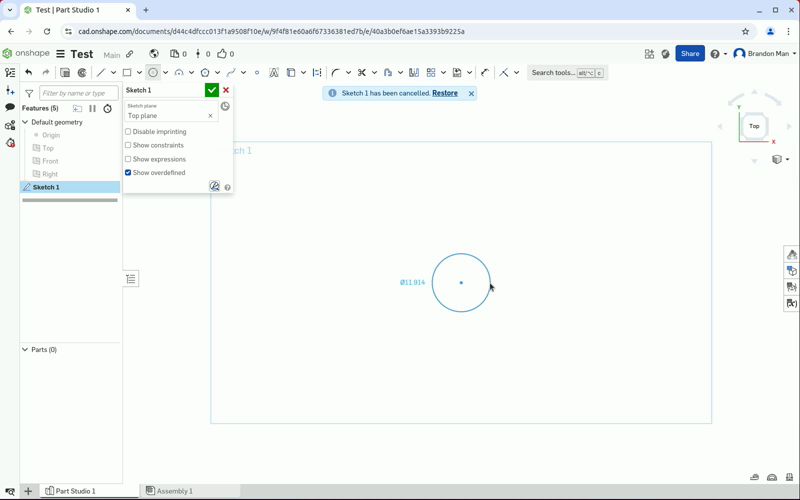
key(c)
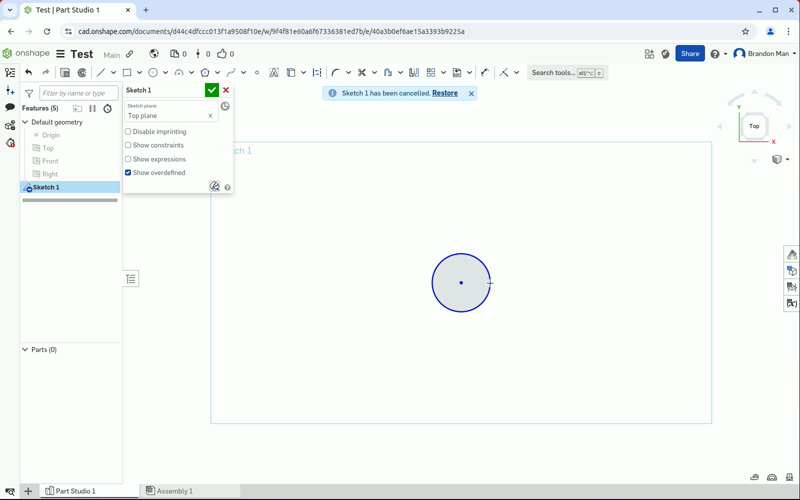
key_down(shift)
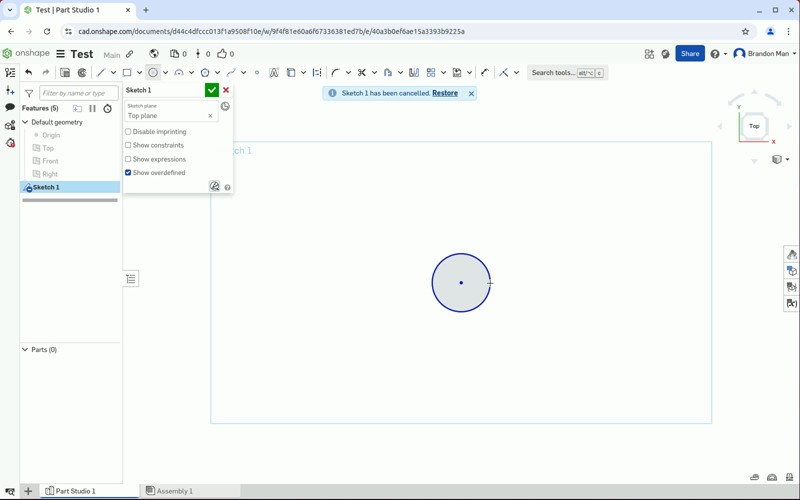
mouse_move(461, 282)
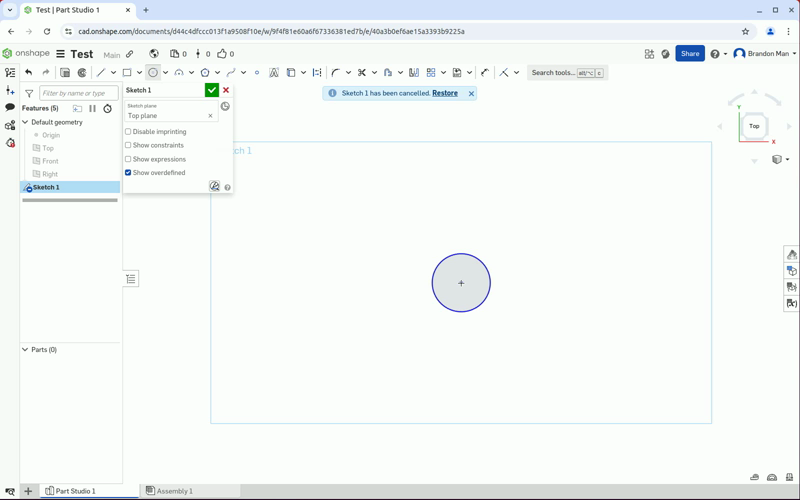
click(461, 282)
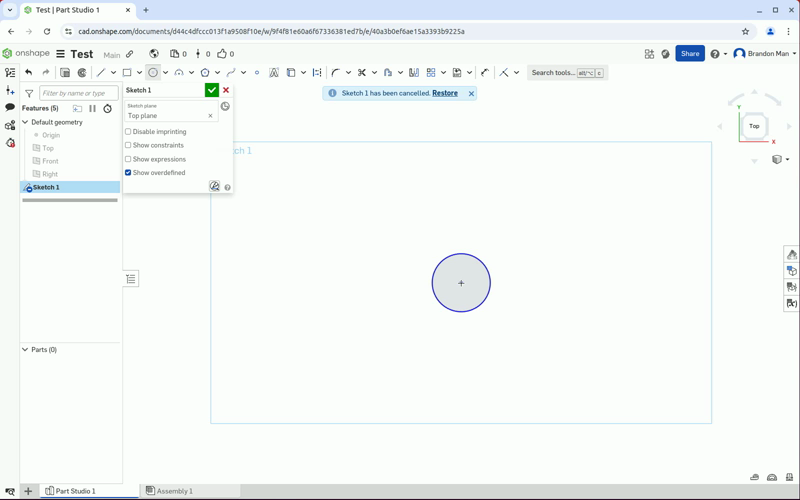
key_up(shift)
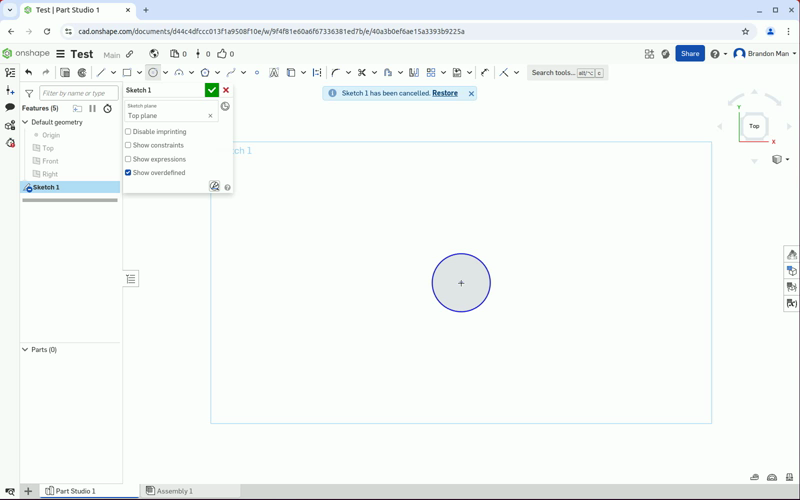
mouse_move(488, 282)
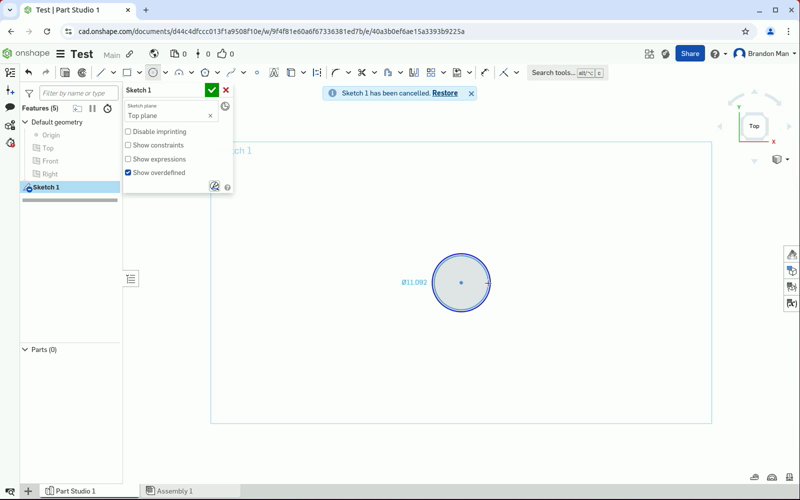
scroll(6)
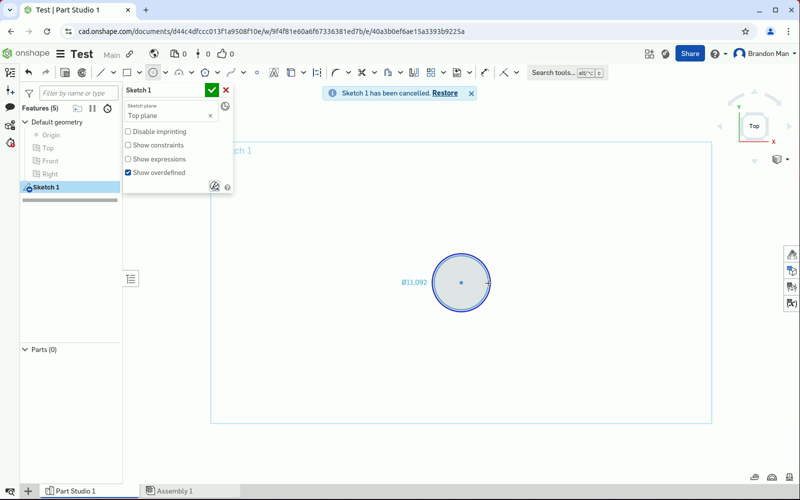
scroll(6)
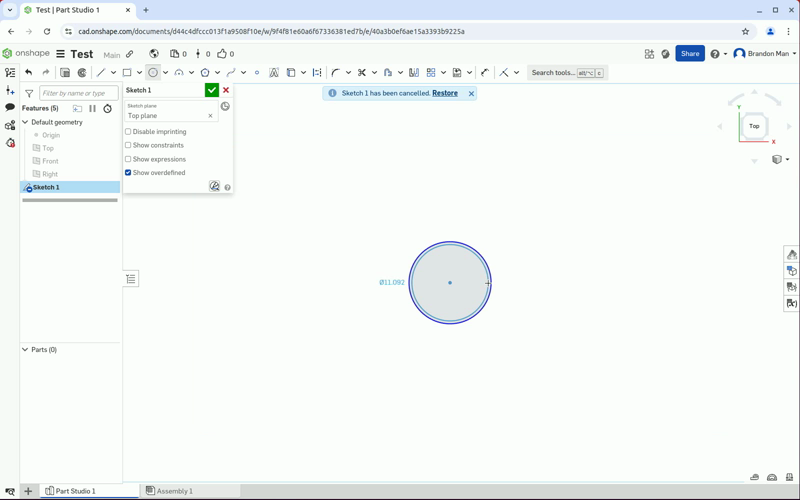
scroll(6)
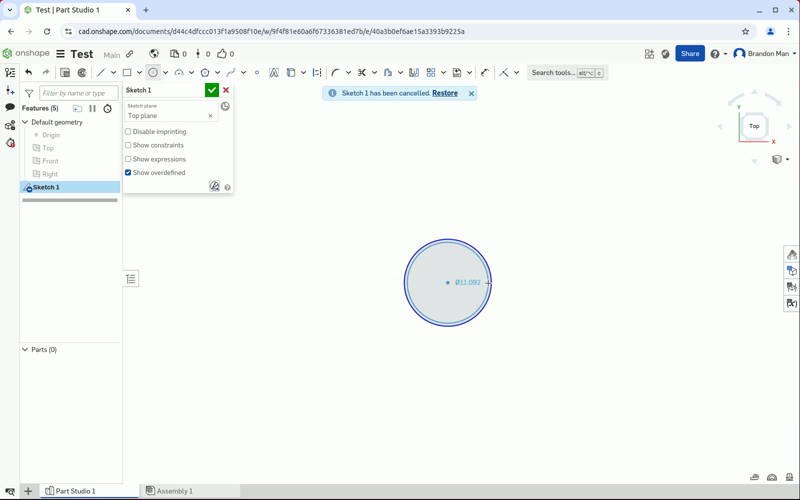
scroll(6)
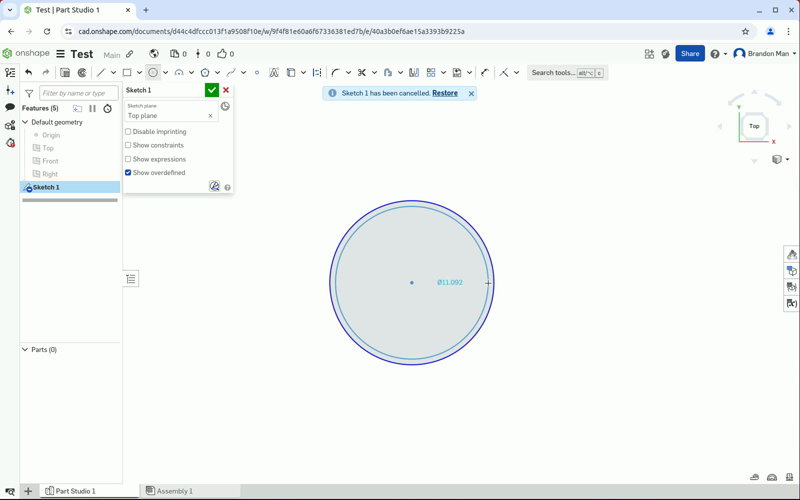
scroll(6)
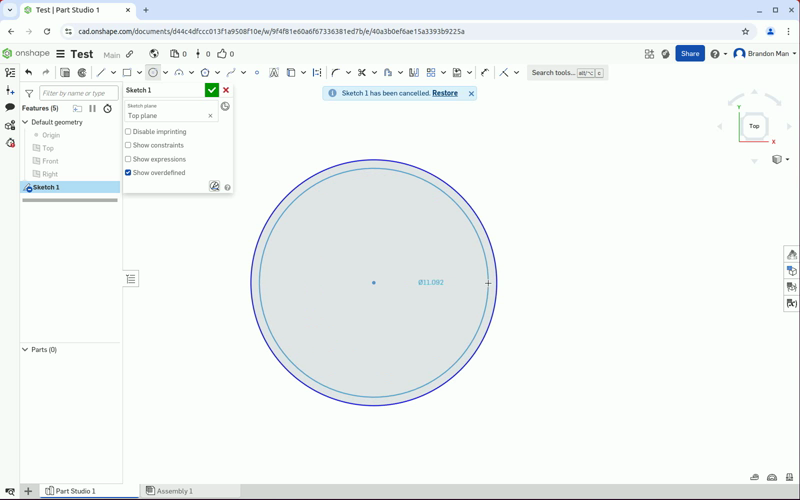
scroll(6)
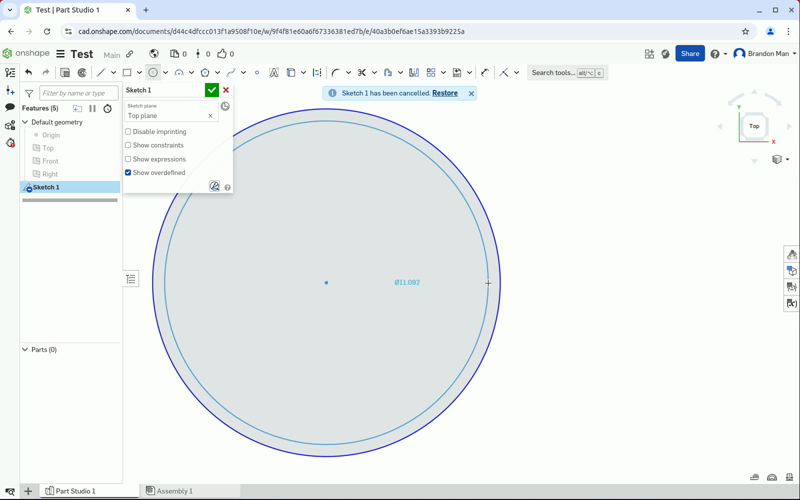
scroll(6)
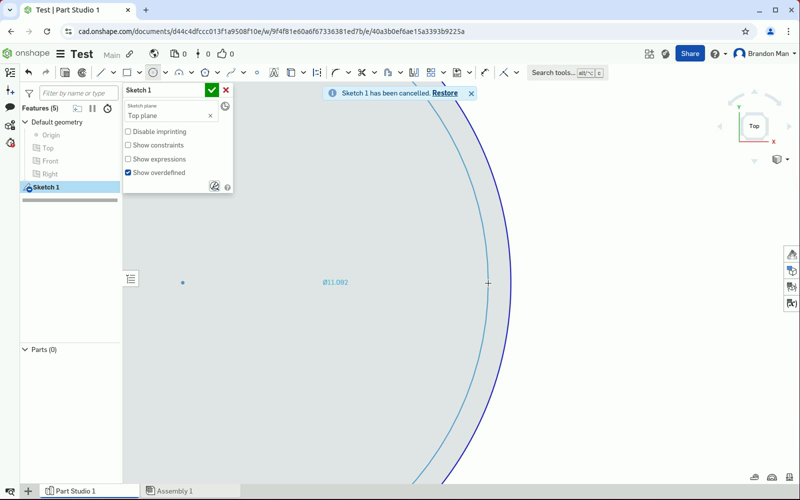
click(488, 282)
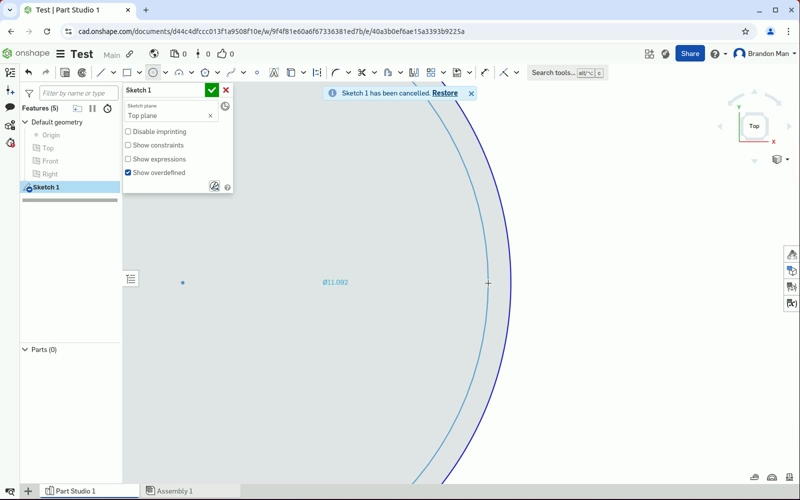
scroll(-6)
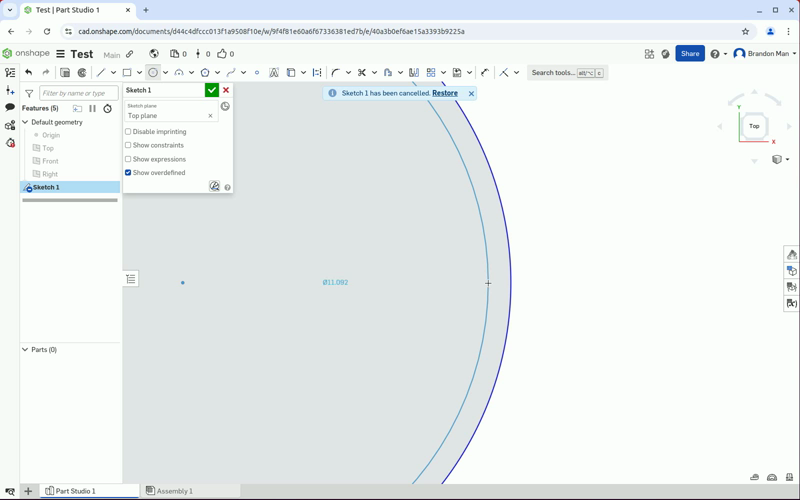
scroll(-6)
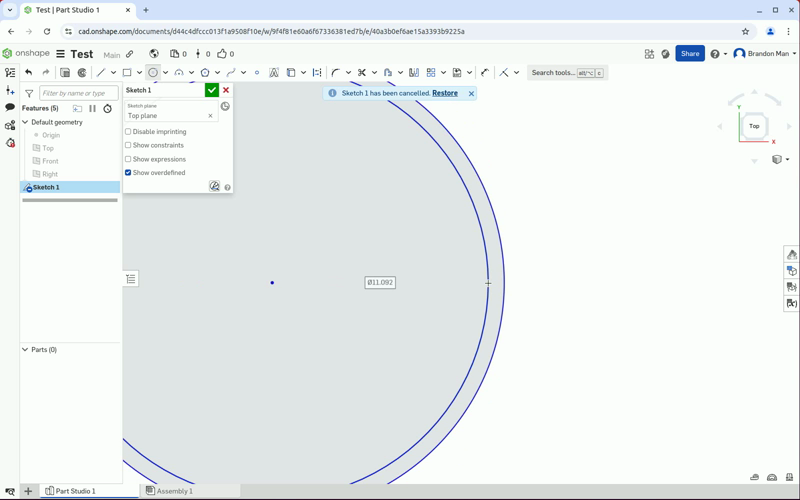
scroll(-6)
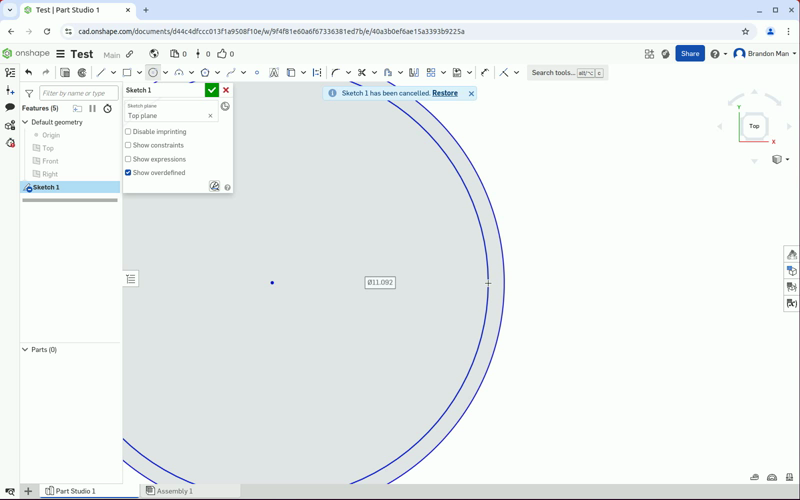
scroll(-6)
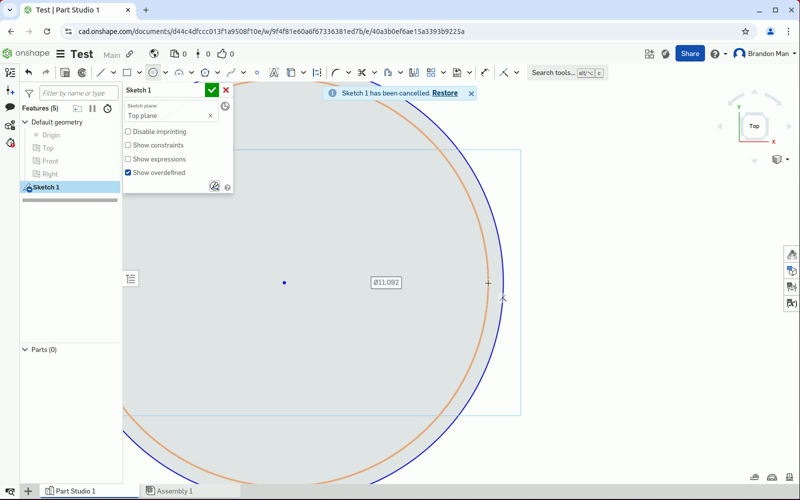
scroll(-6)
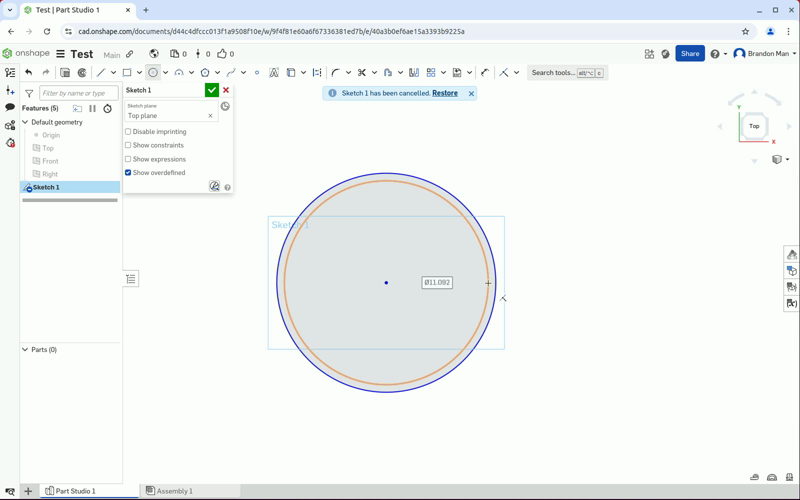
scroll(-6)
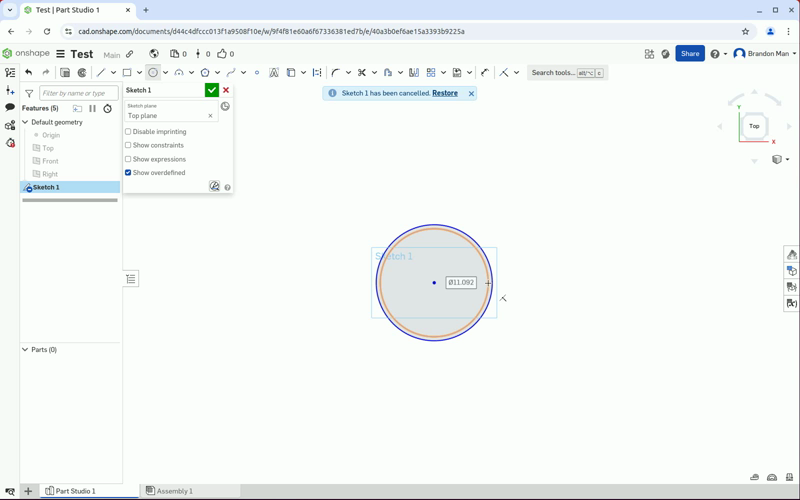
scroll(-6)
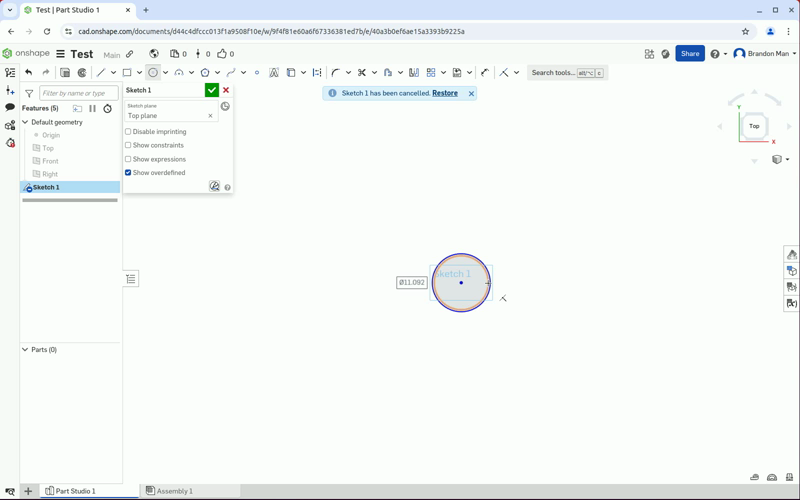
key(esc)
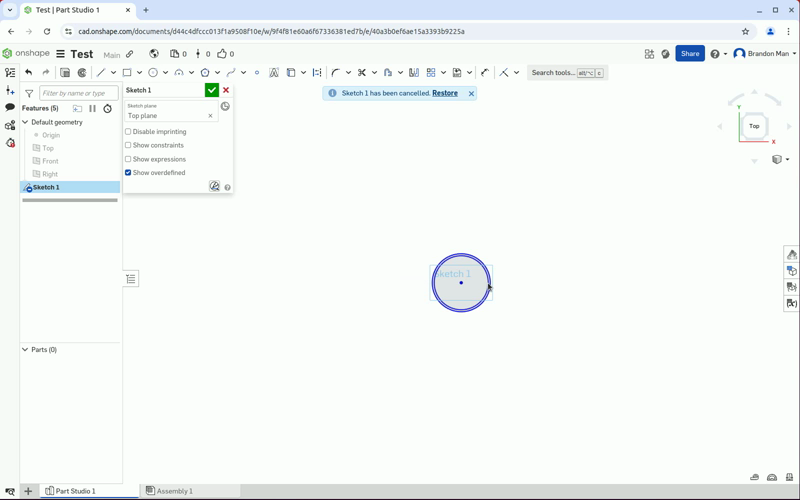
mouse_move(463, 310)
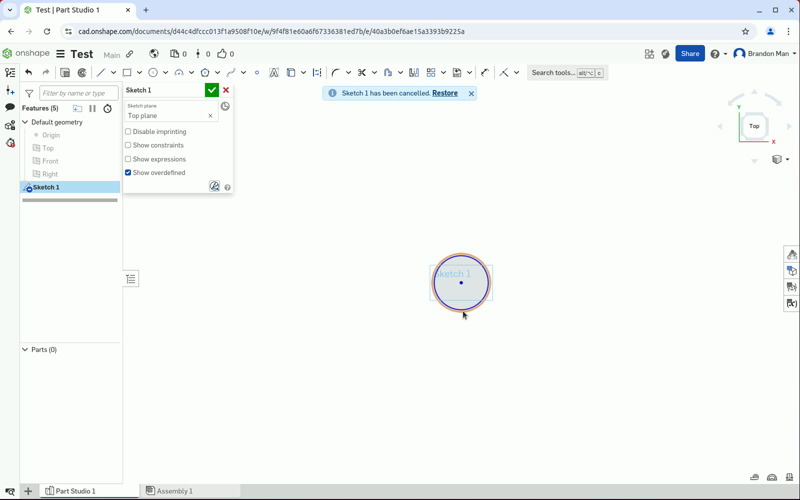
scroll(6)
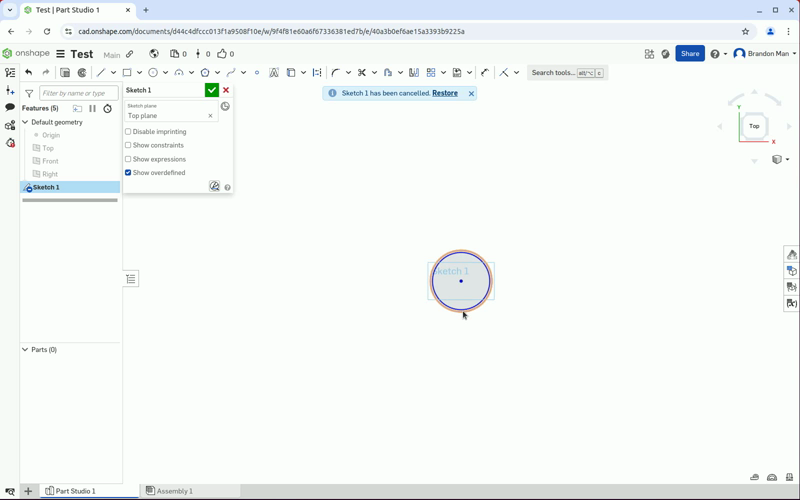
scroll(6)
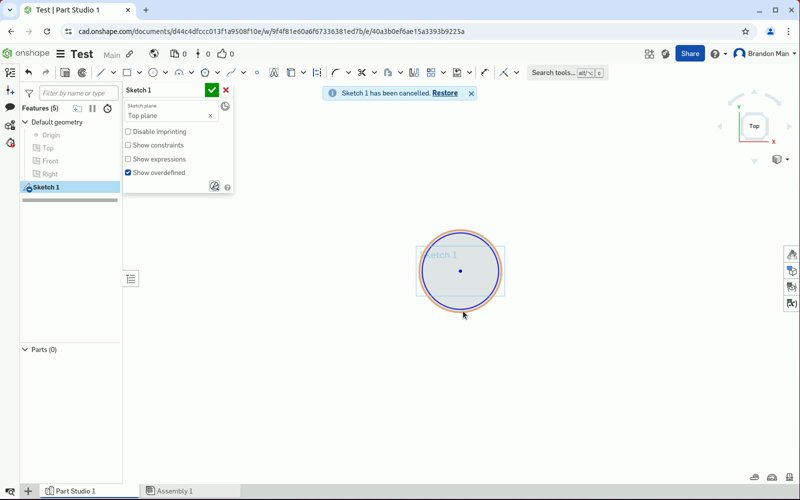
scroll(6)
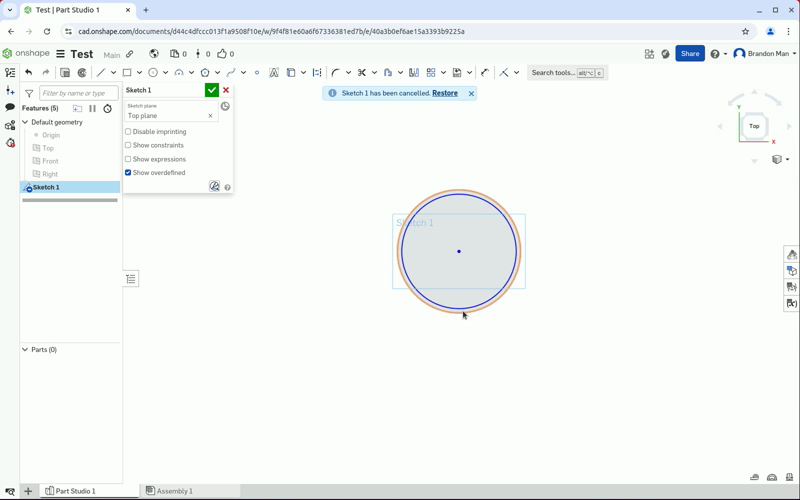
scroll(6)
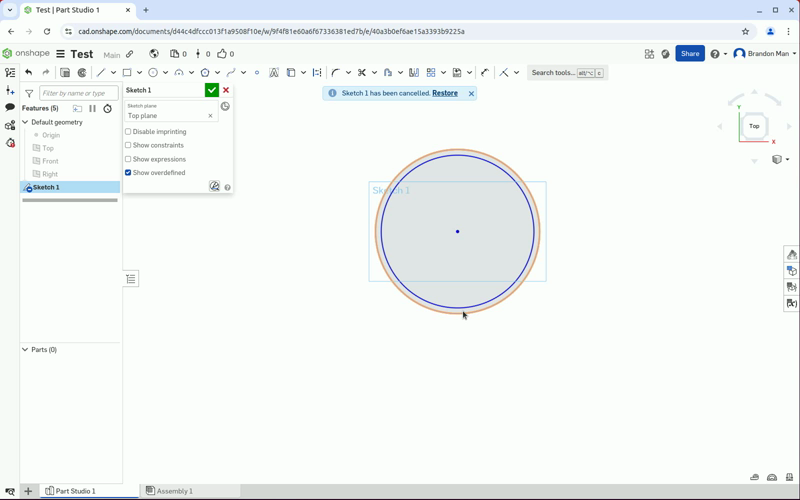
scroll(6)
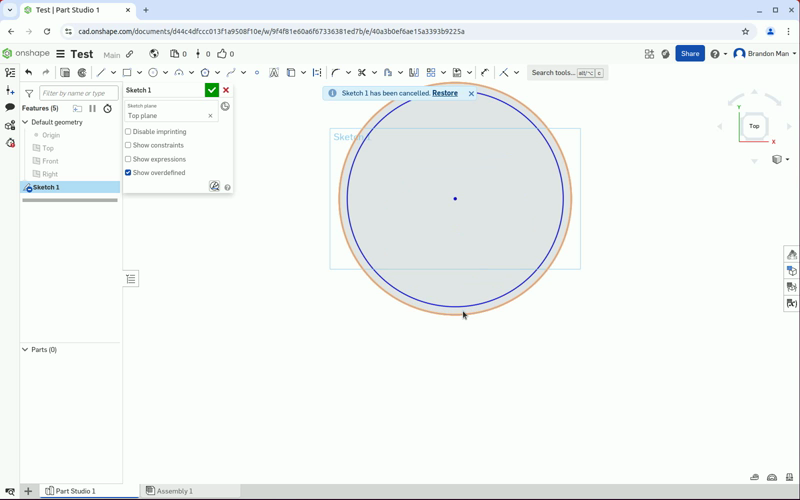
scroll(6)
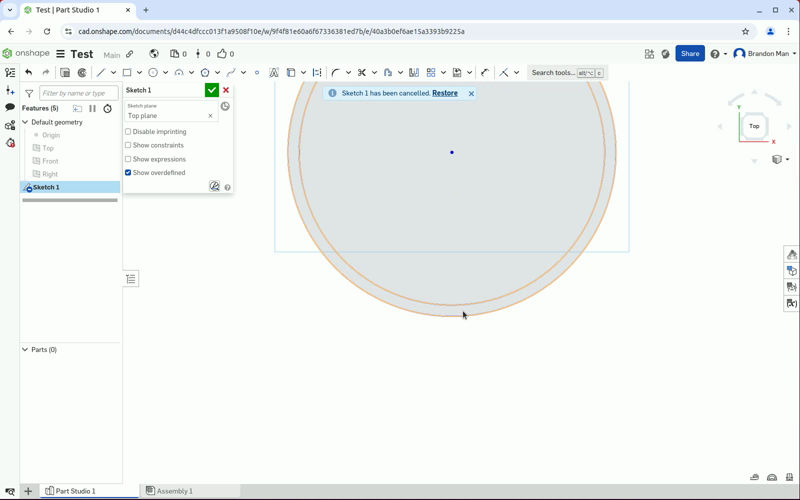
scroll(6)
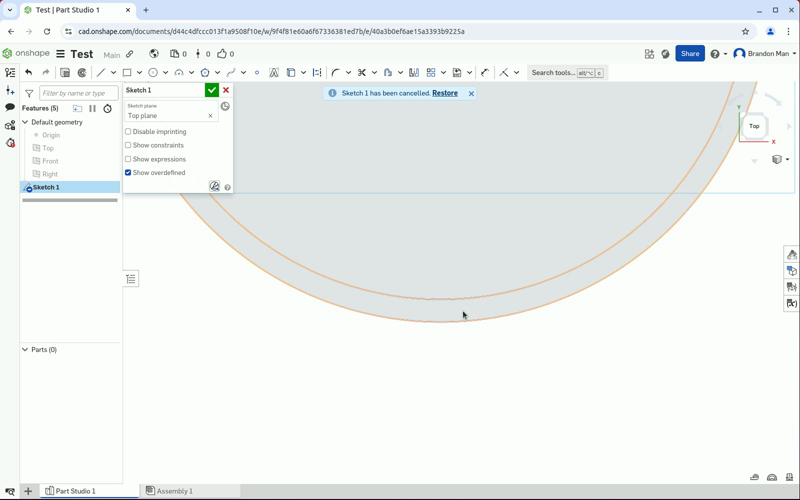
click(463, 310)
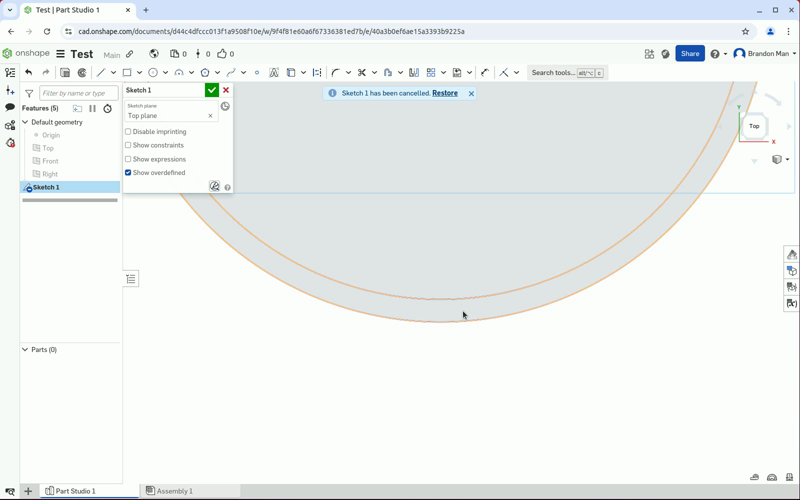
scroll(-6)
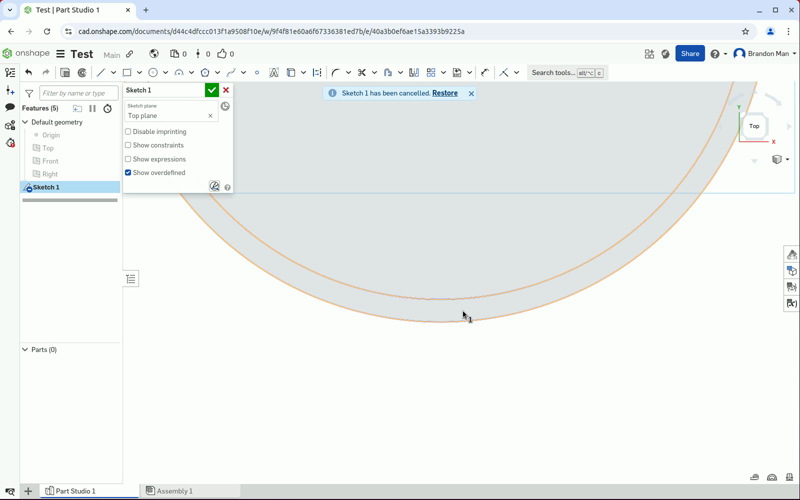
scroll(-6)
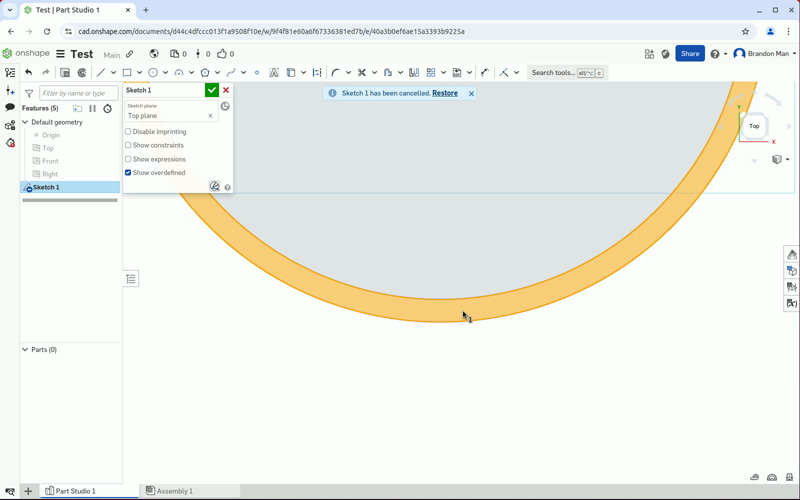
scroll(-6)
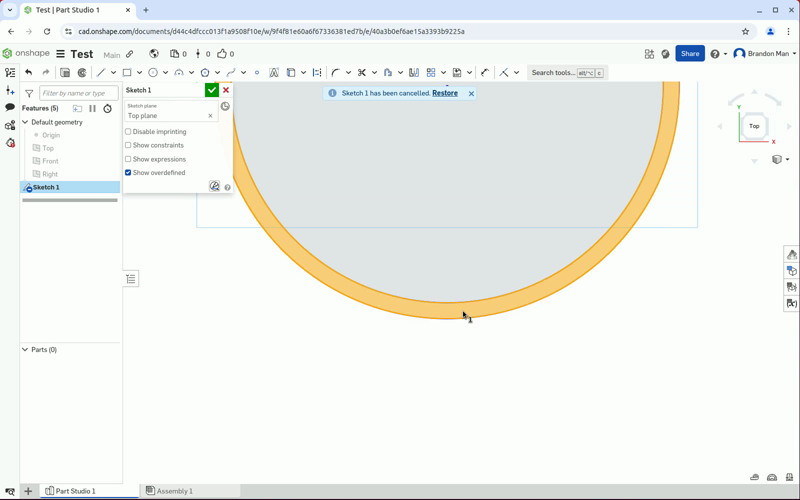
scroll(-6)
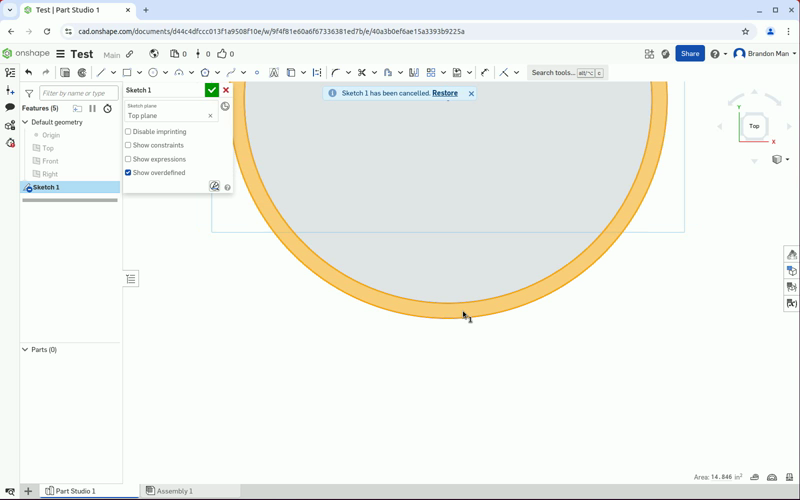
scroll(-6)
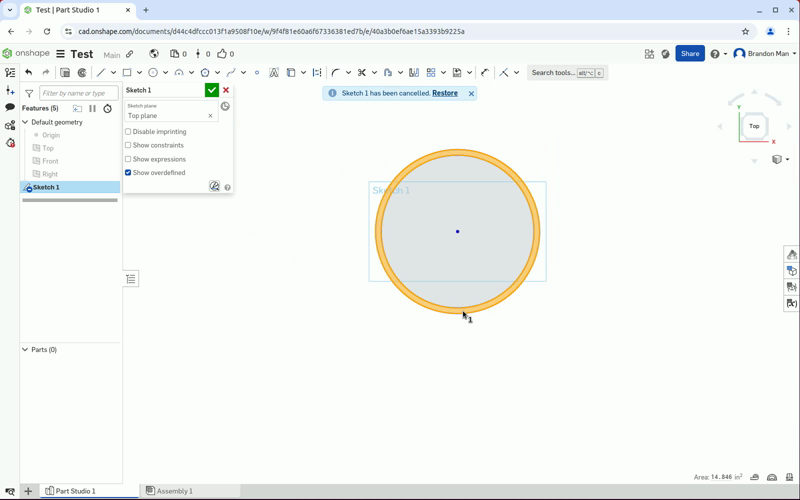
scroll(-6)
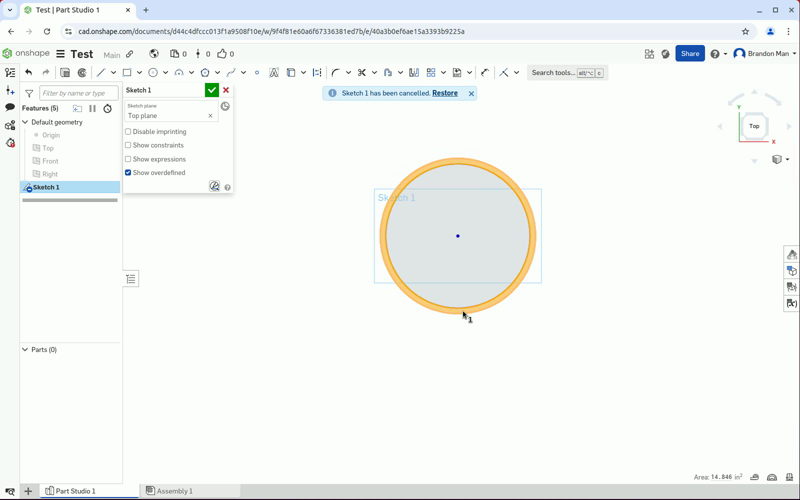
scroll(-6)
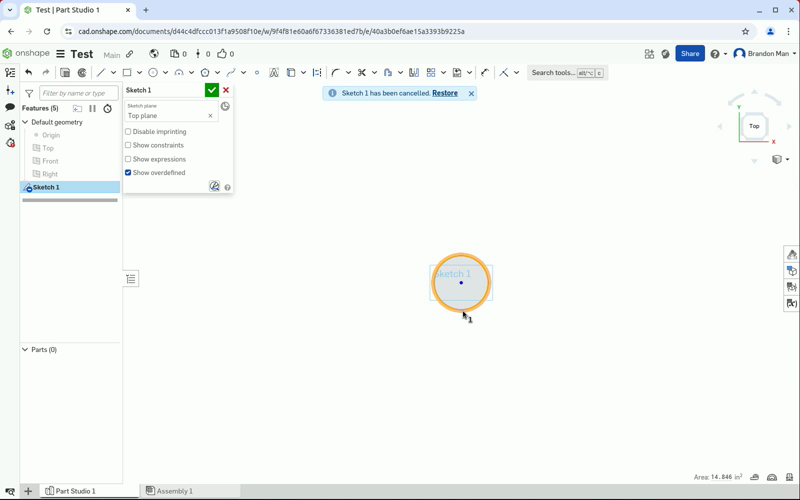
mouse_move(73, 352)
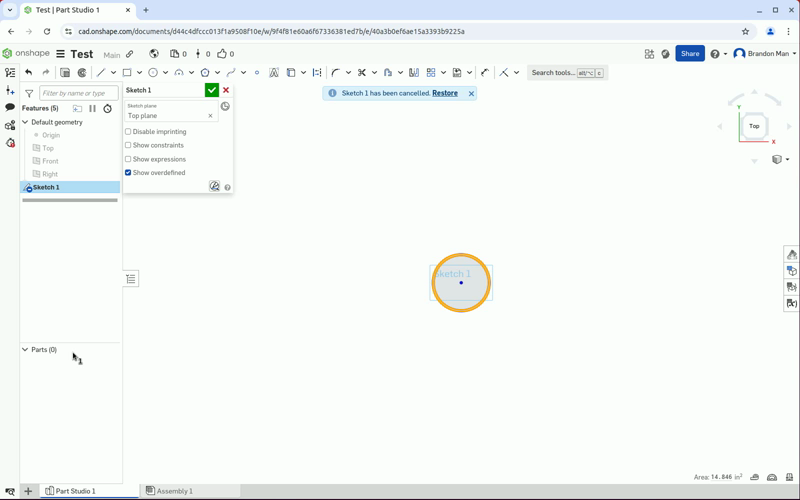
key(shift+y)
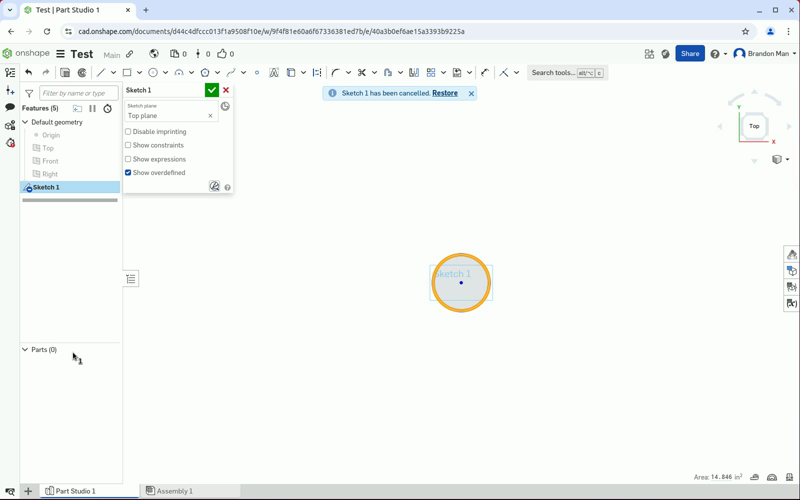
key(shift+e)
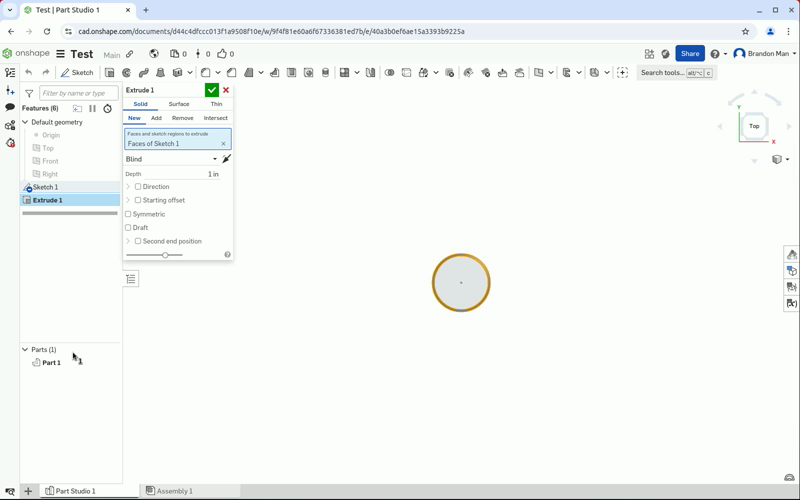
mouse_move(143, 106)
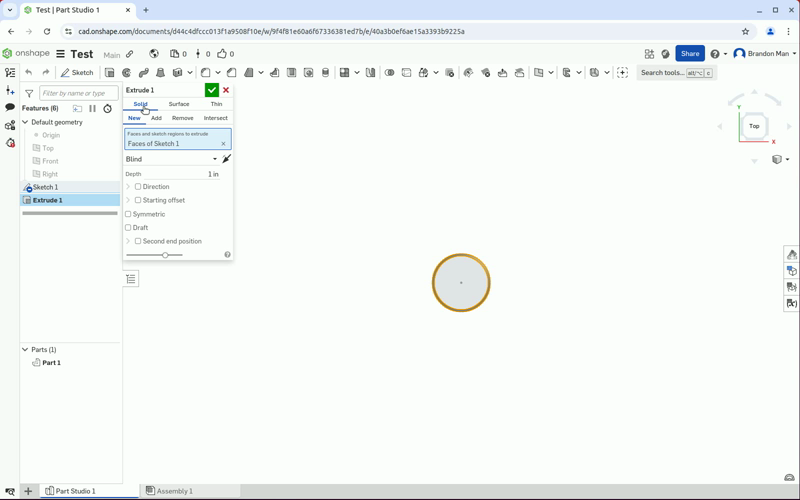
click(143, 106)
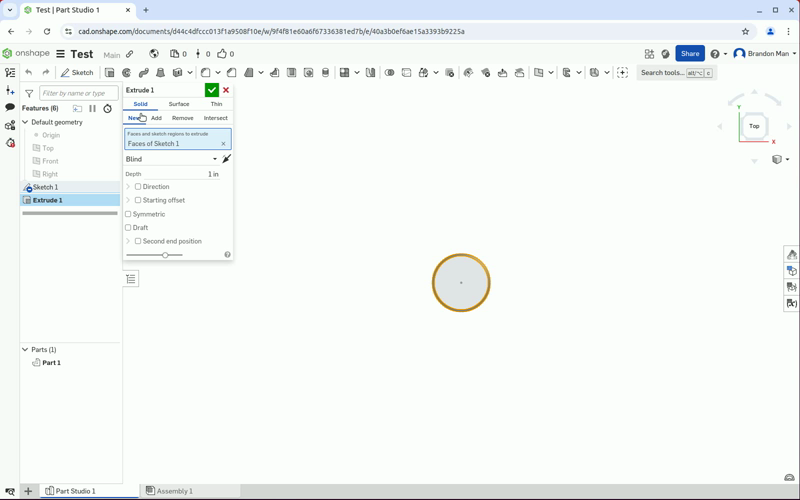
mouse_move(137, 120)
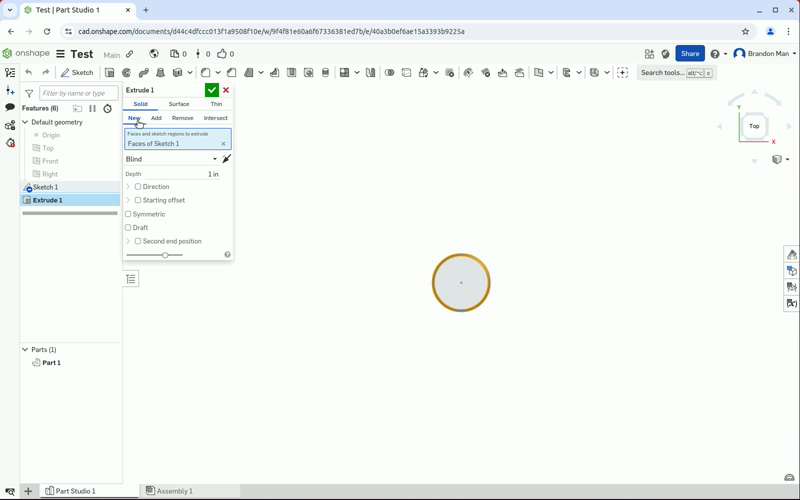
click(137, 120)
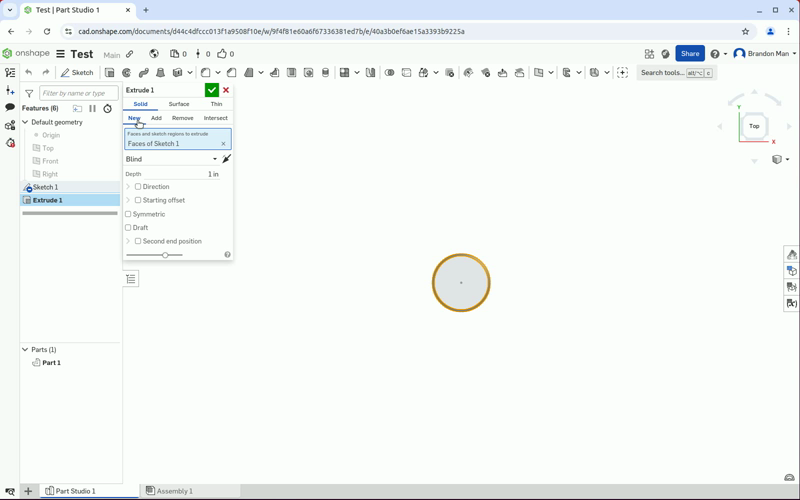
key(tab, 4)
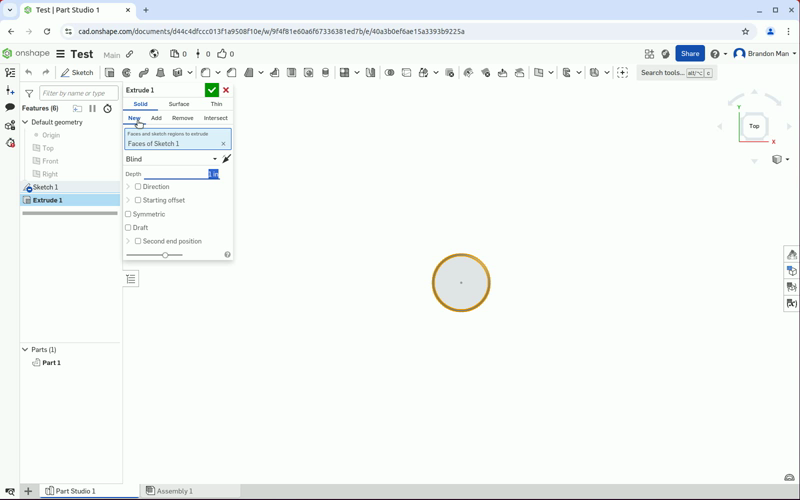
text(23.108)
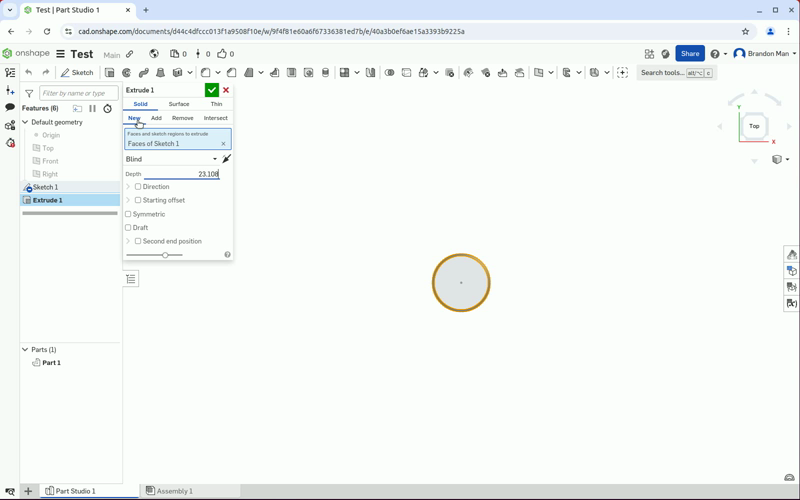
key(enter)
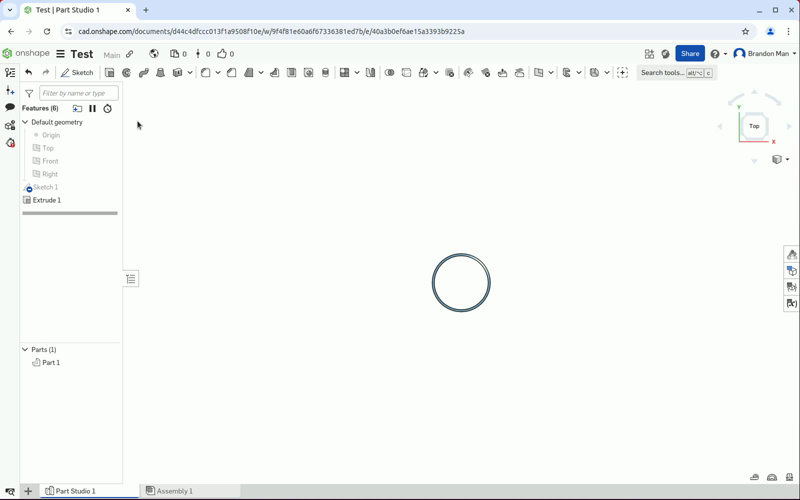
key(shift+h)
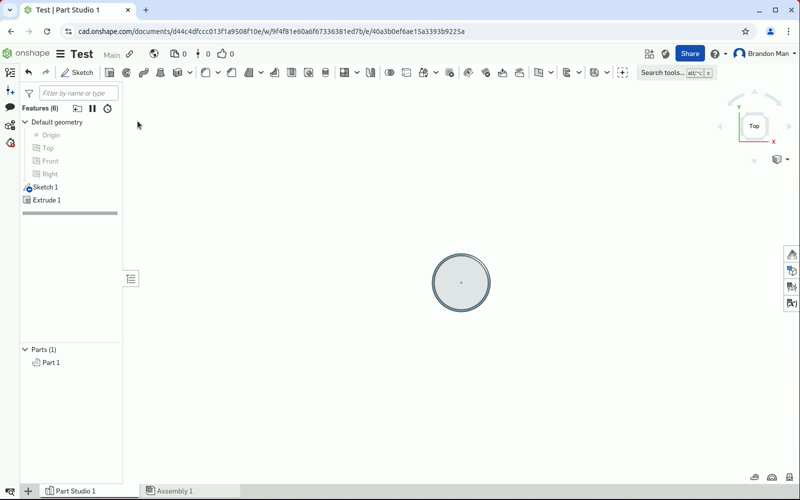
key(shift+h)
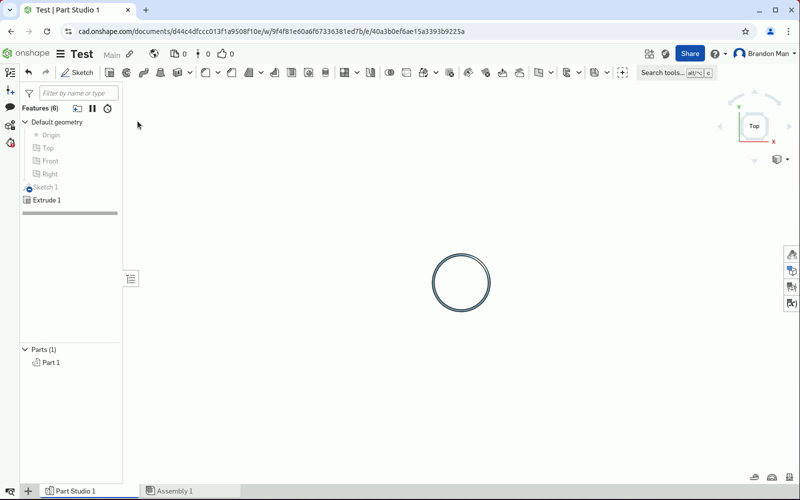
mouse_move(73, 189)
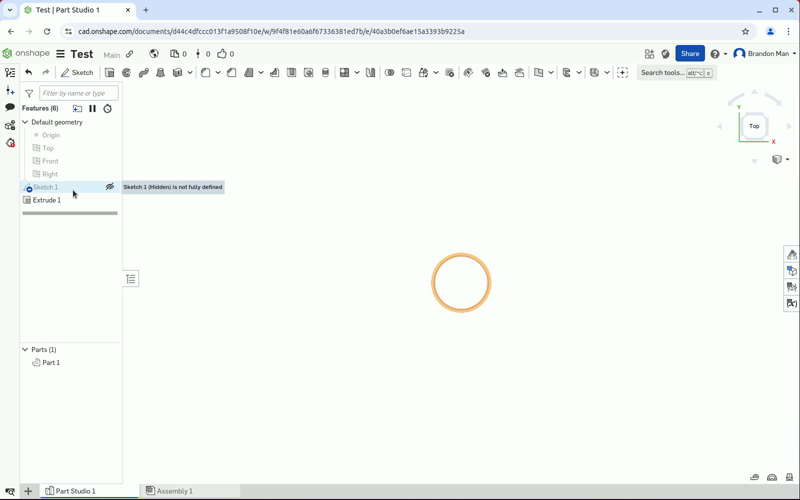
click(73, 189)
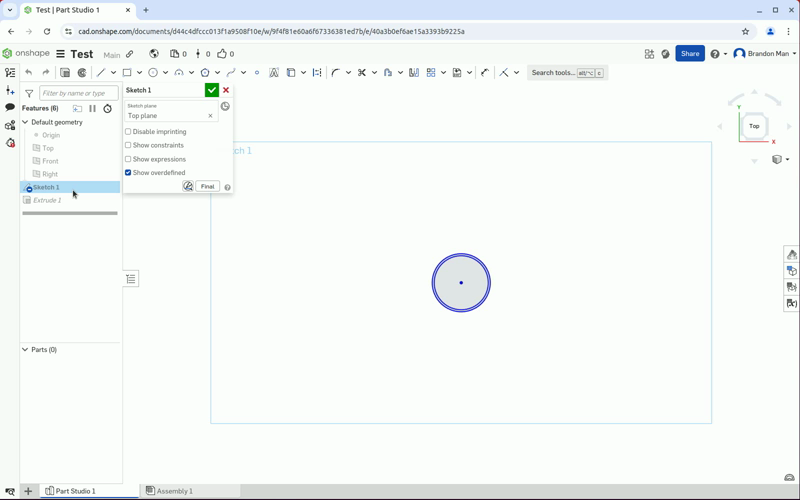
mouse_move(229, 92)
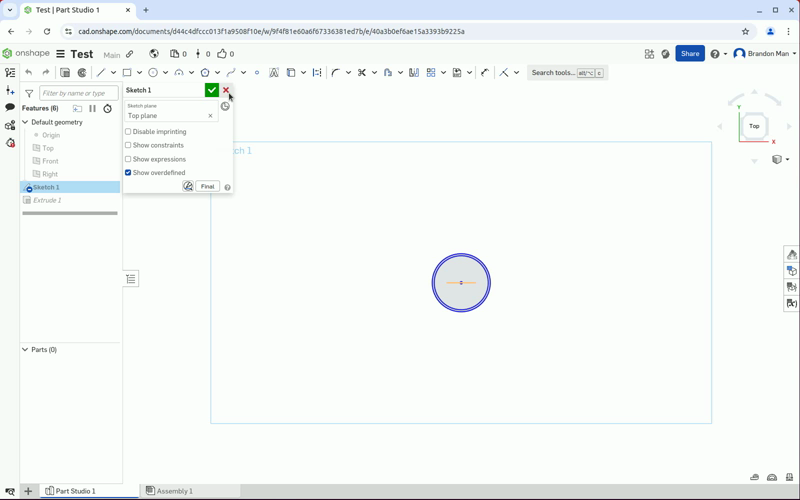
click(229, 92)
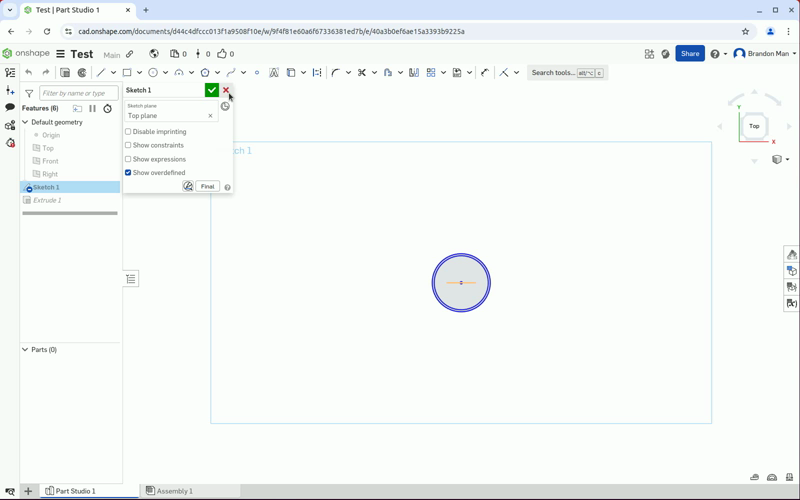
key(shift+s)
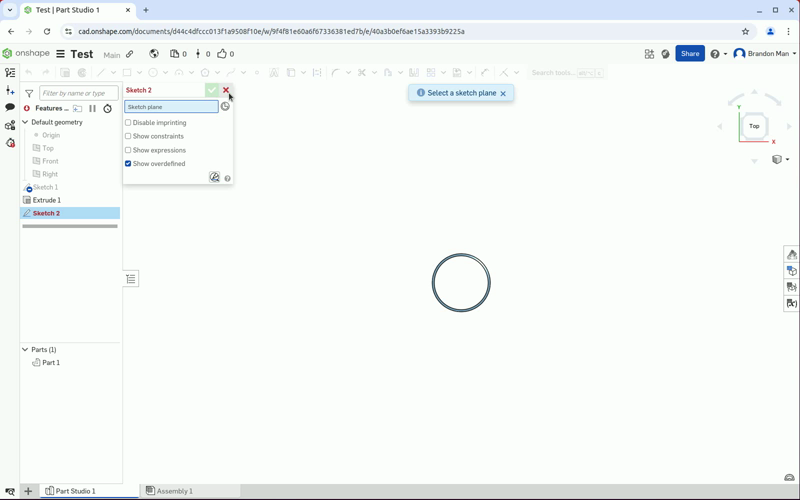
mouse_move(73, 150)
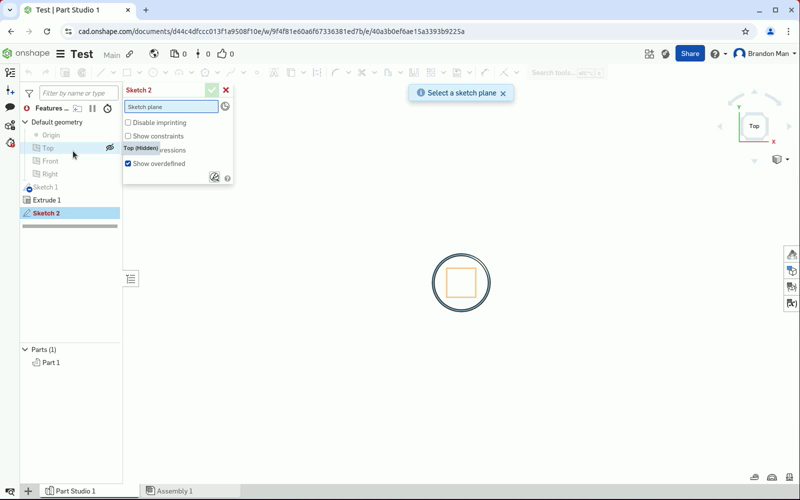
click(73, 150)
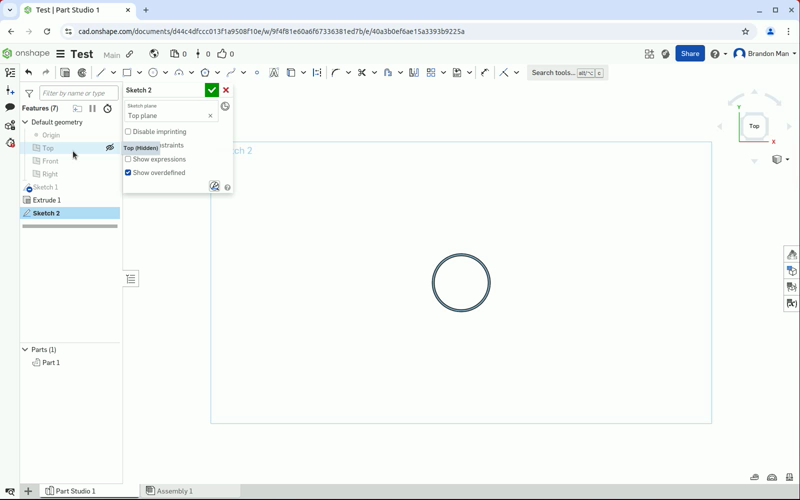
mouse_move(73, 352)
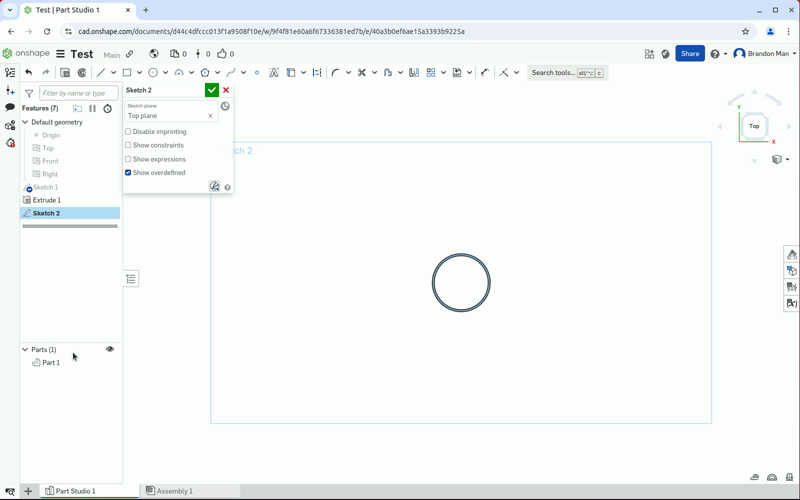
key(y)
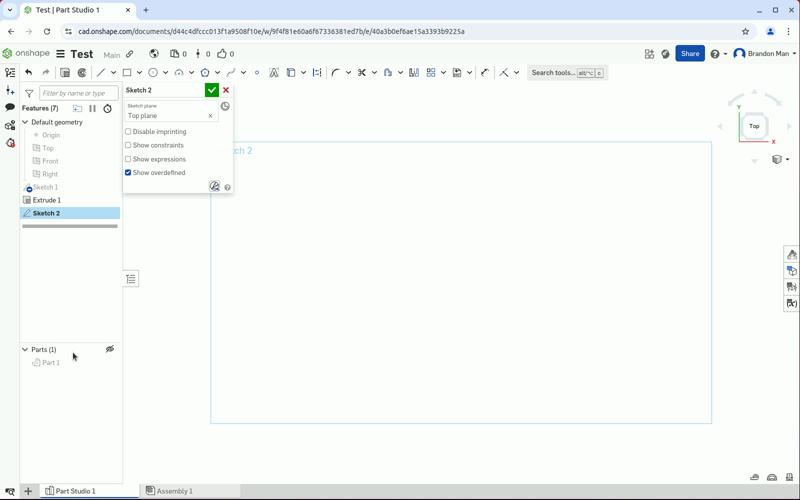
key(c)
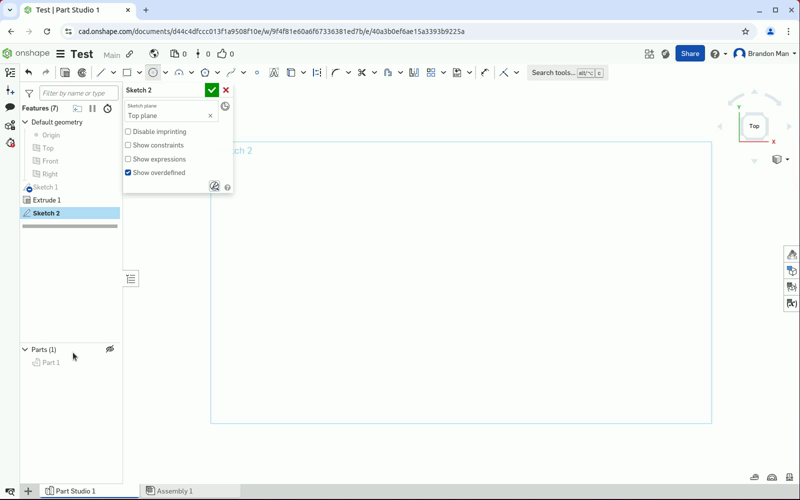
key_down(shift)
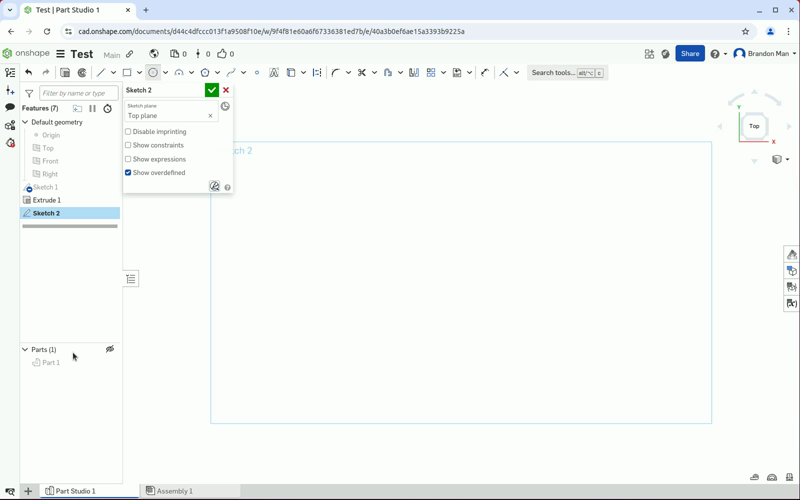
mouse_move(461, 282)
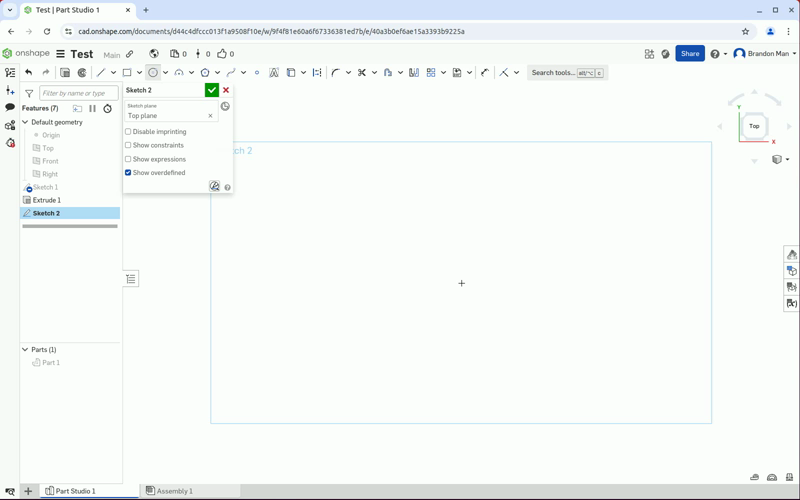
click(461, 282)
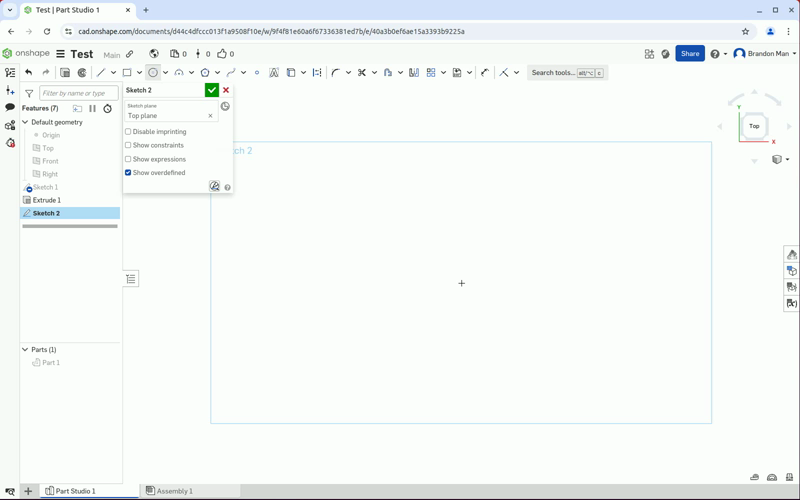
key_up(shift)
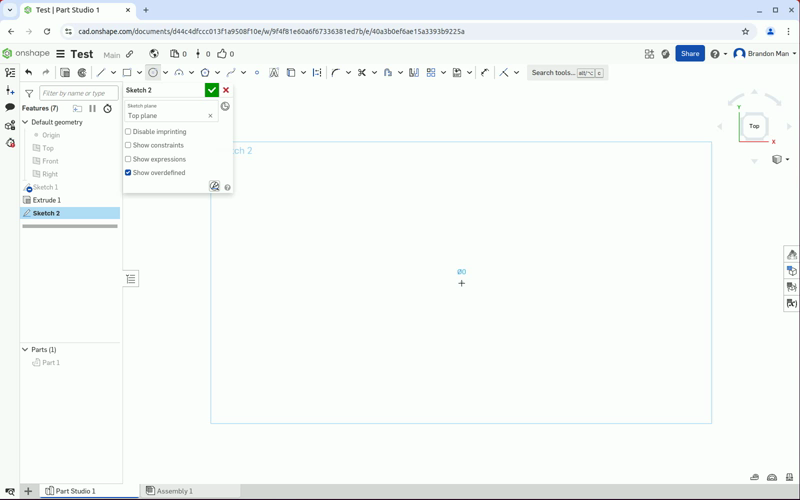
mouse_move(489, 282)
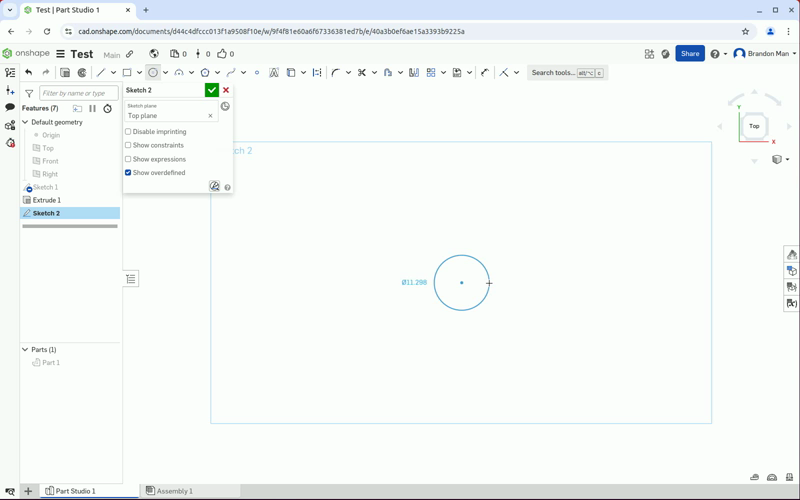
click(489, 282)
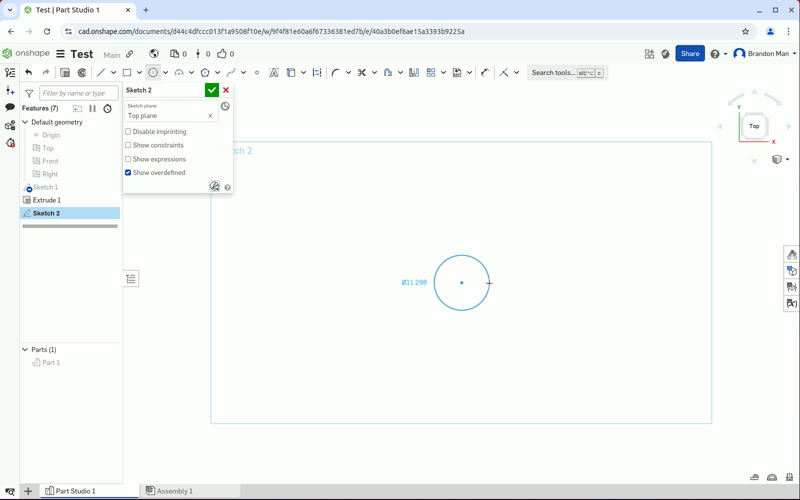
key(esc)
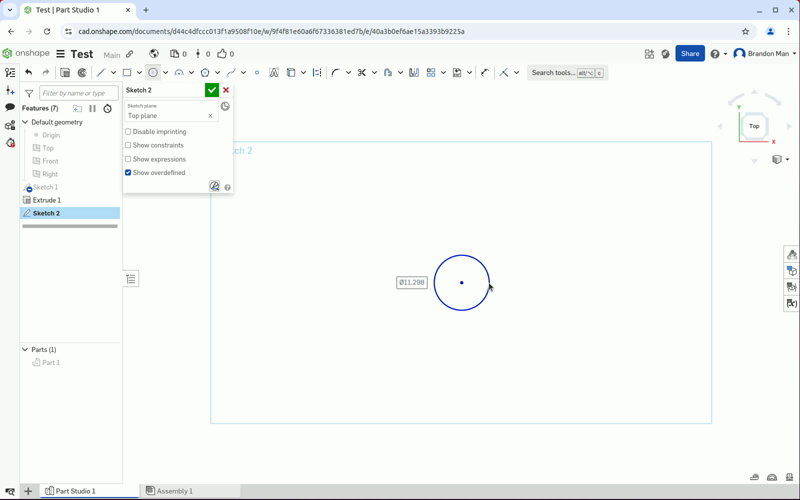
mouse_move(451, 288)
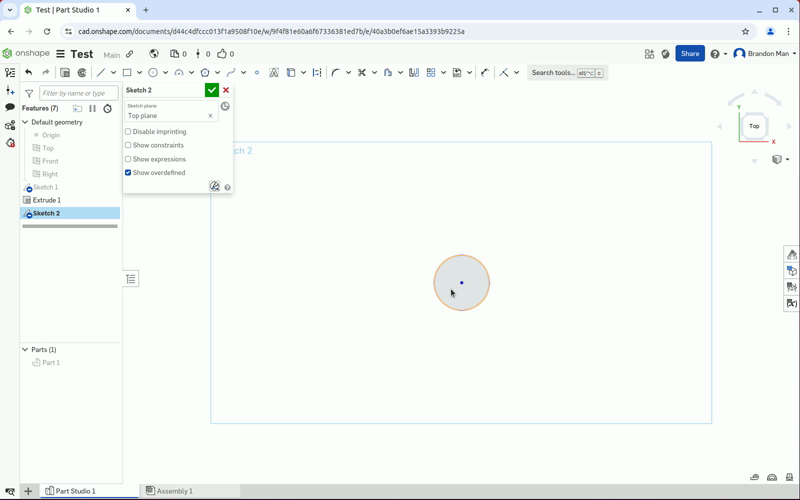
click(451, 288)
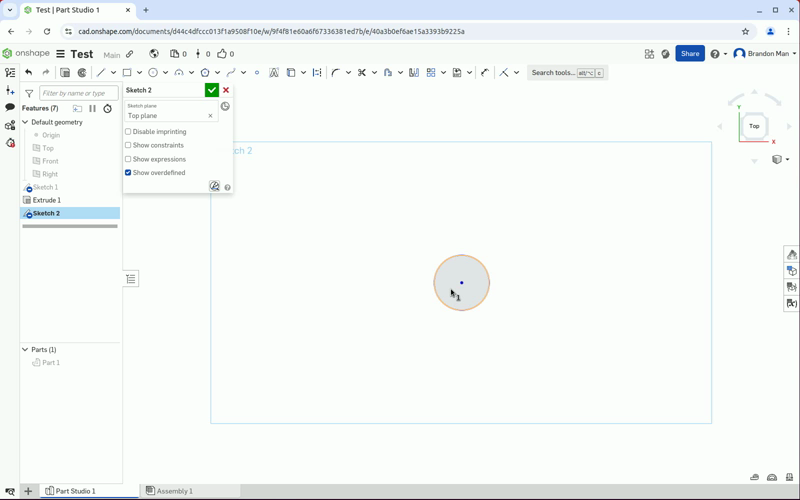
mouse_move(73, 352)
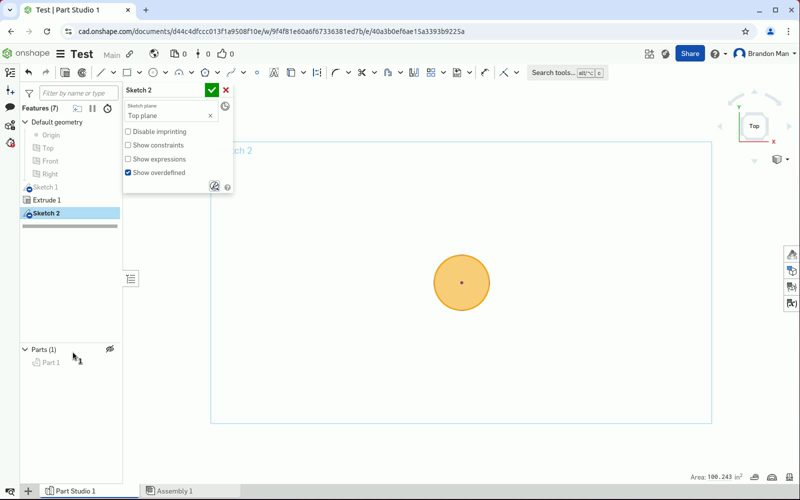
key(shift+y)
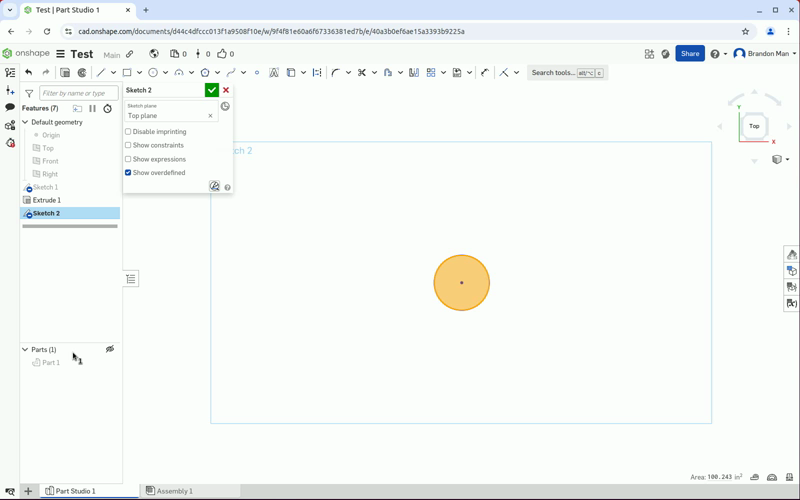
key(shift+e)
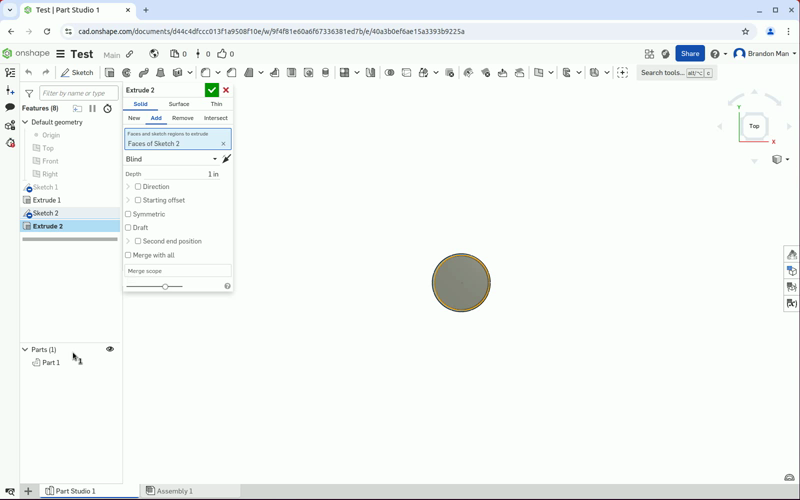
mouse_move(143, 106)
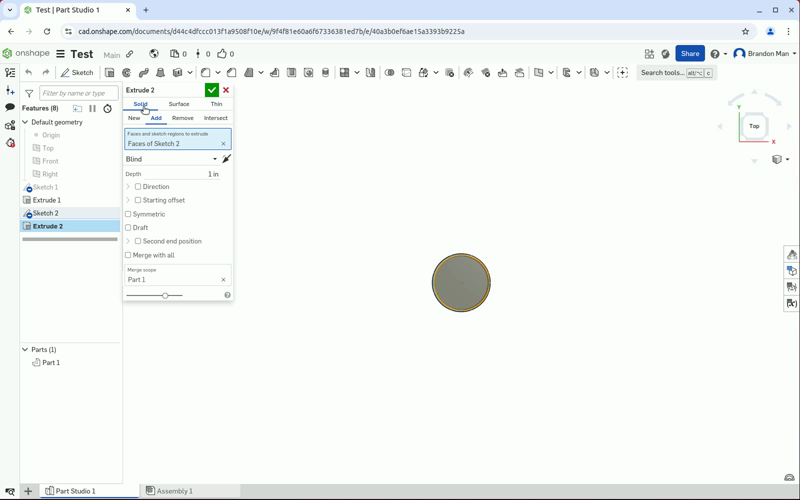
click(143, 106)
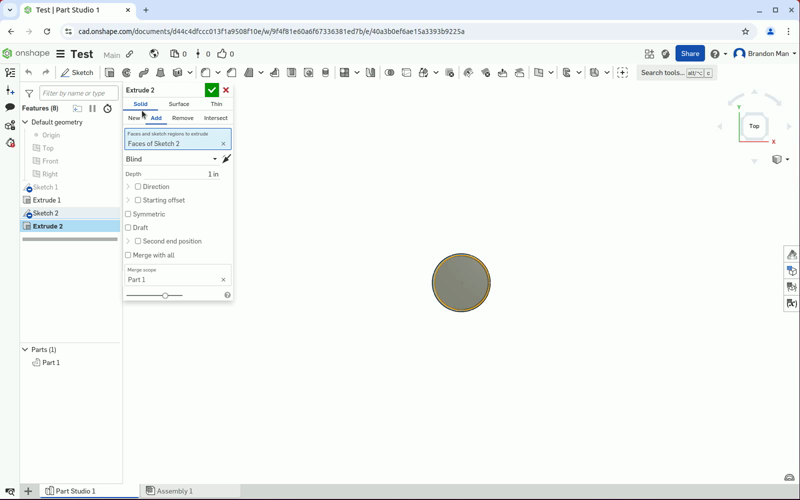
mouse_move(137, 120)
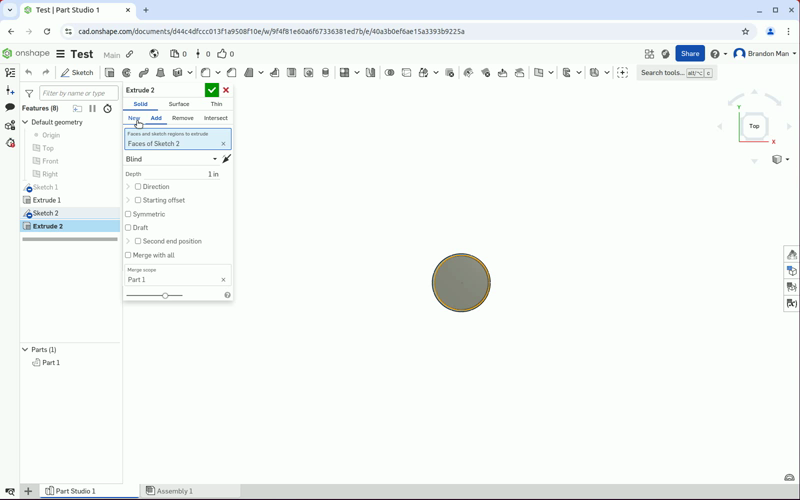
click(137, 120)
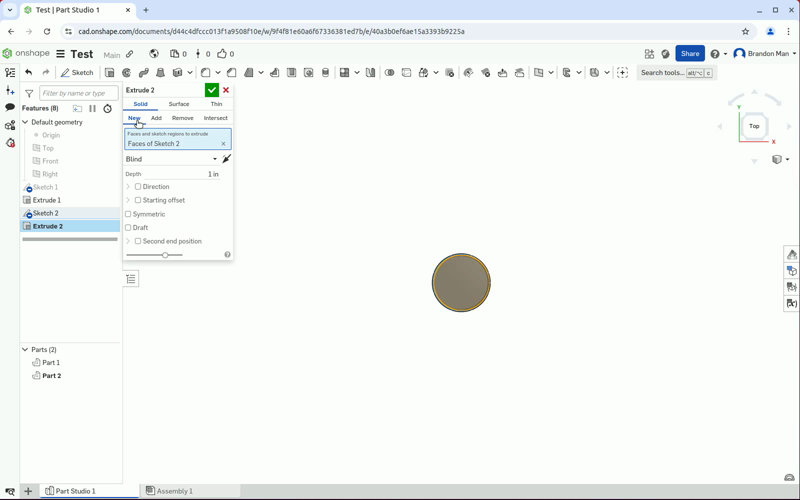
key(tab, 4)
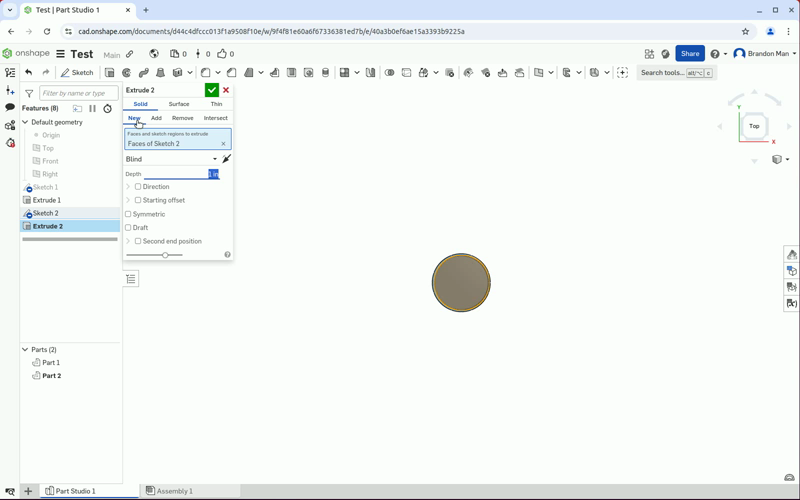
text(4.333)
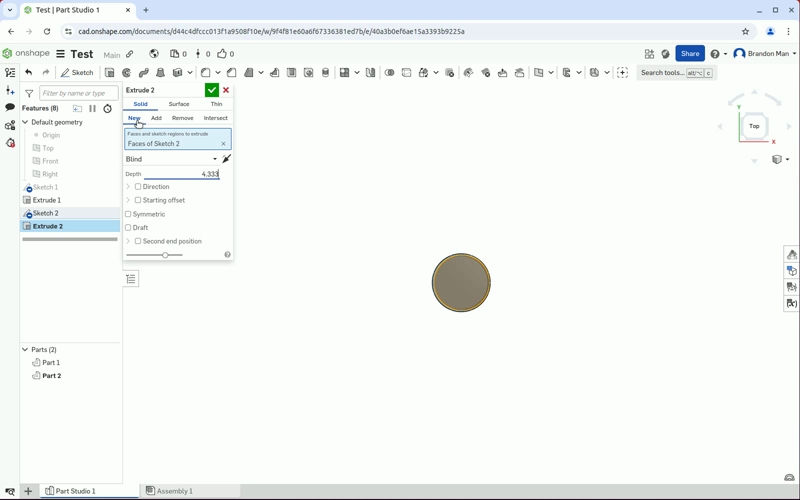
key(enter)
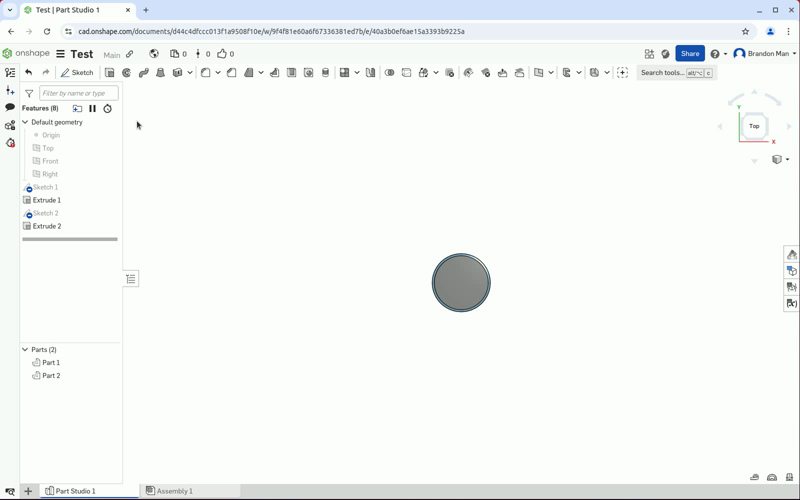
key(shift+h)
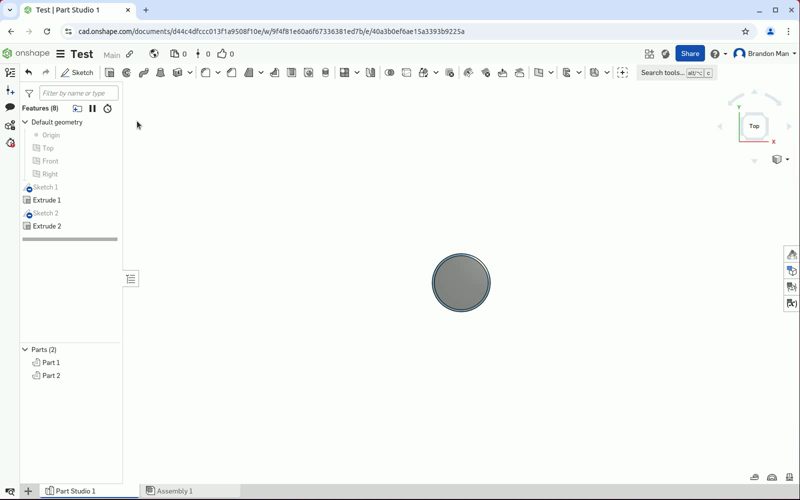
key(shift+h)
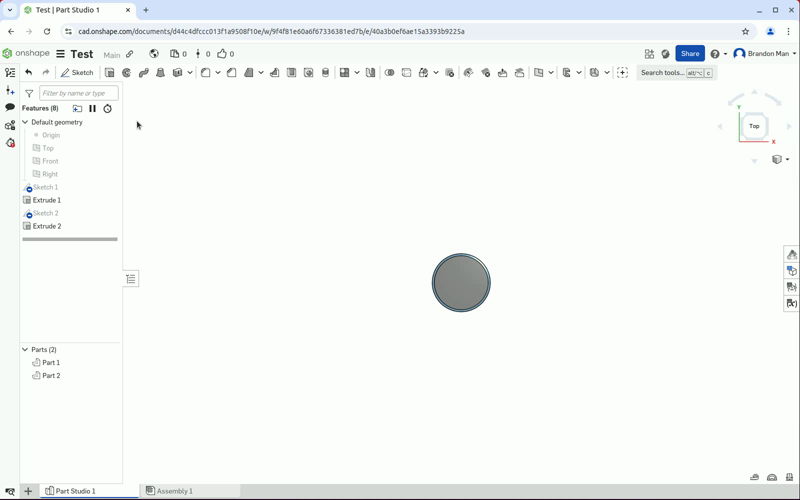
mouse_move(73, 189)
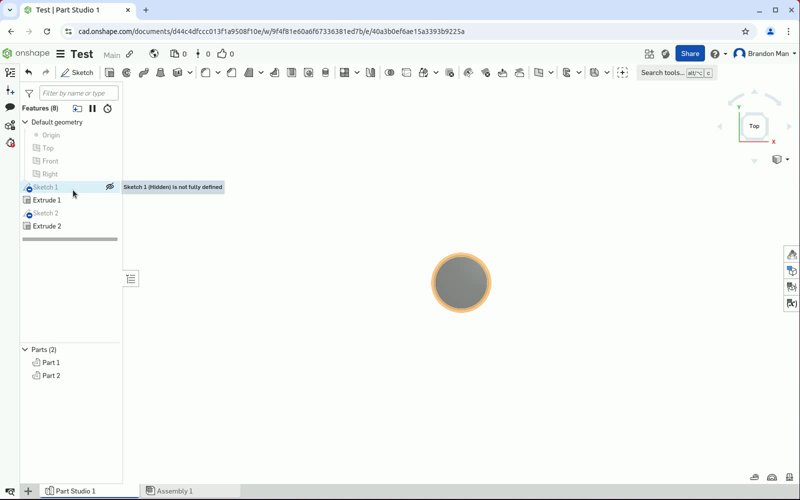
click(73, 189)
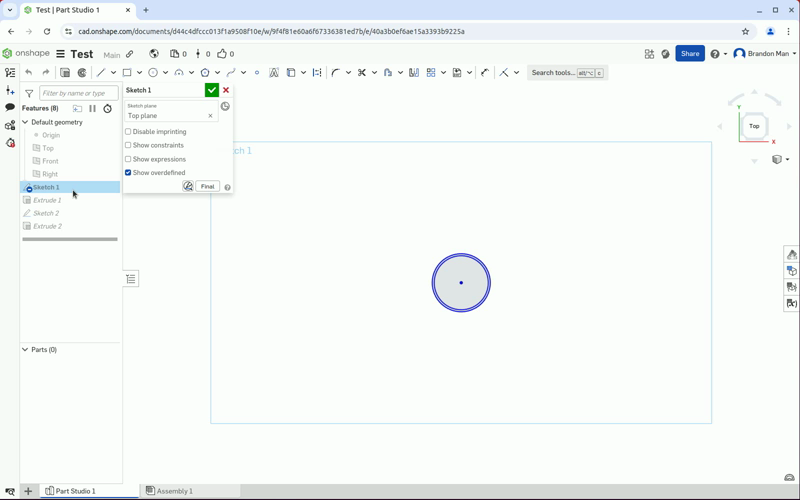
mouse_move(229, 92)
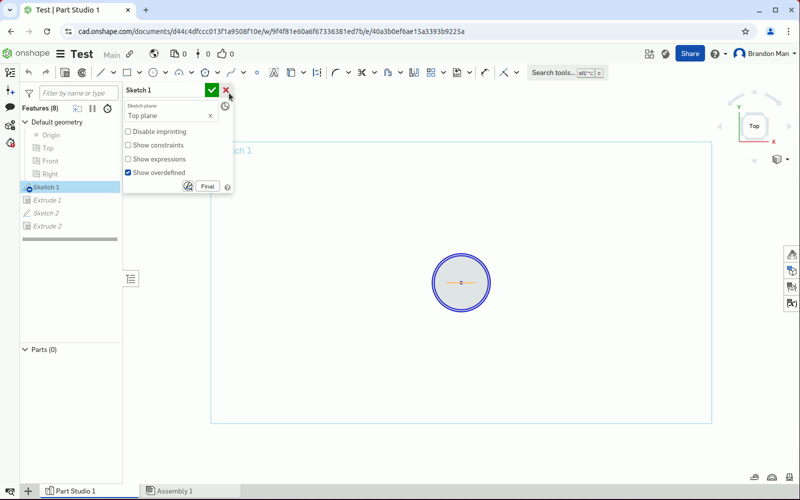
click(229, 92)
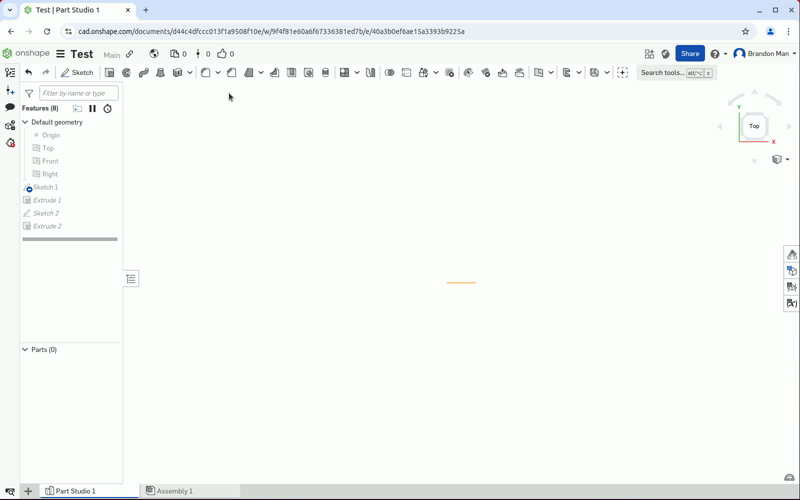
mouse_move(541, 75)
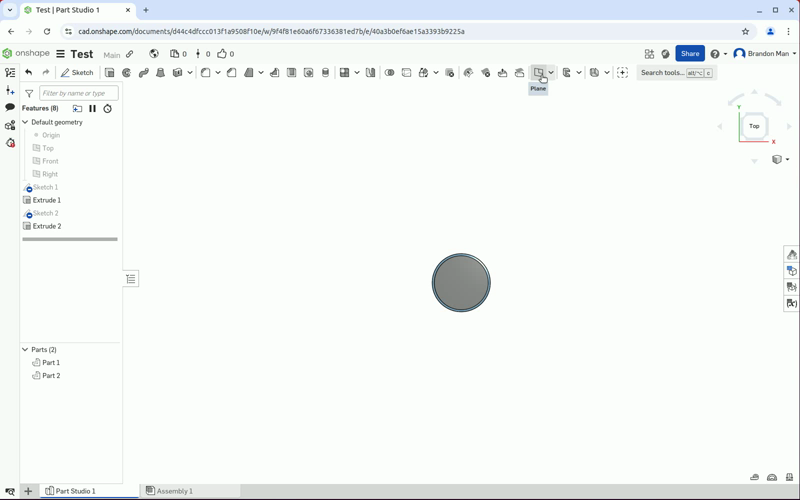
click(541, 75)
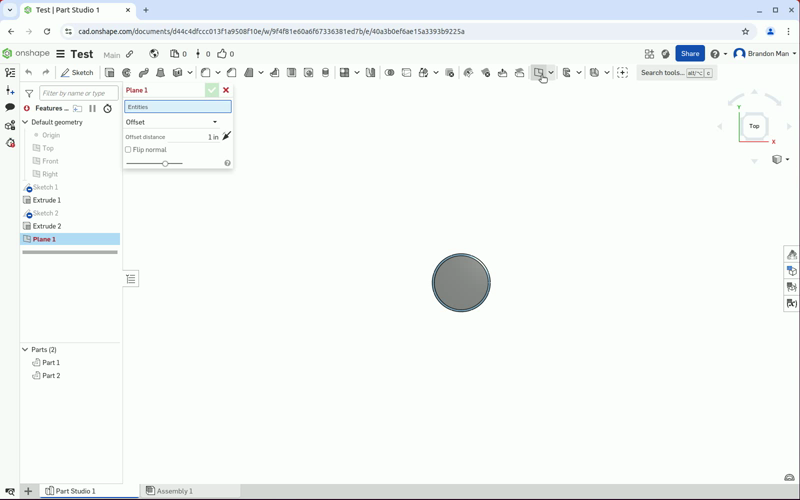
mouse_move(73, 150)
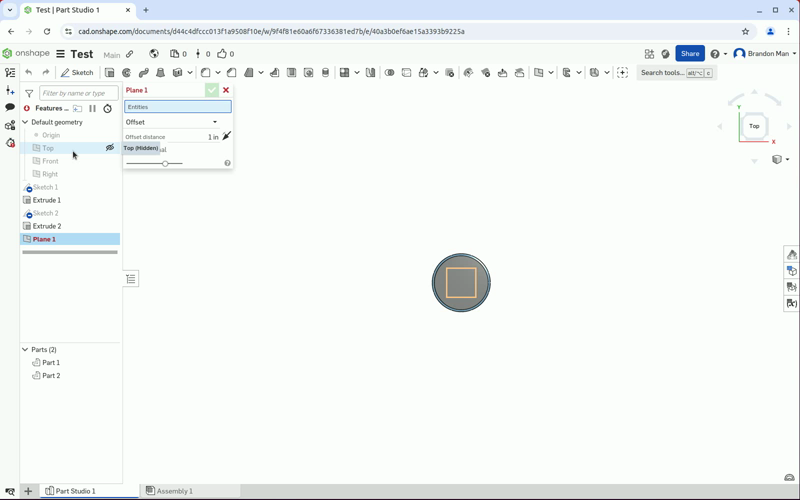
click(73, 150)
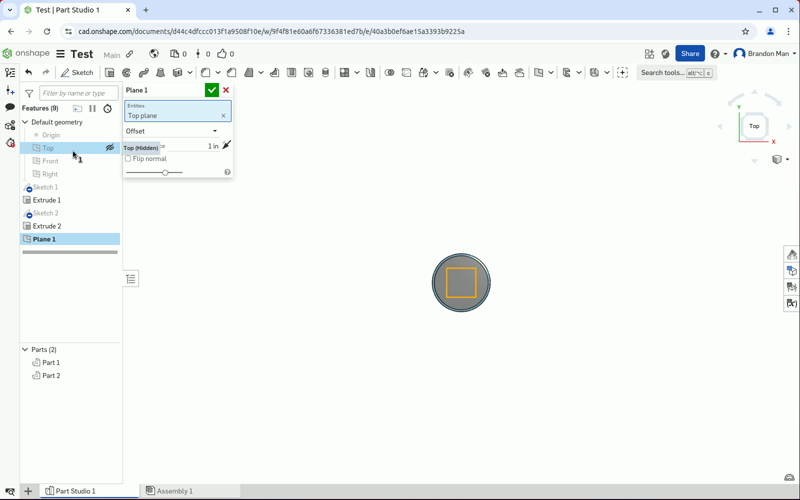
key(tab, 2)
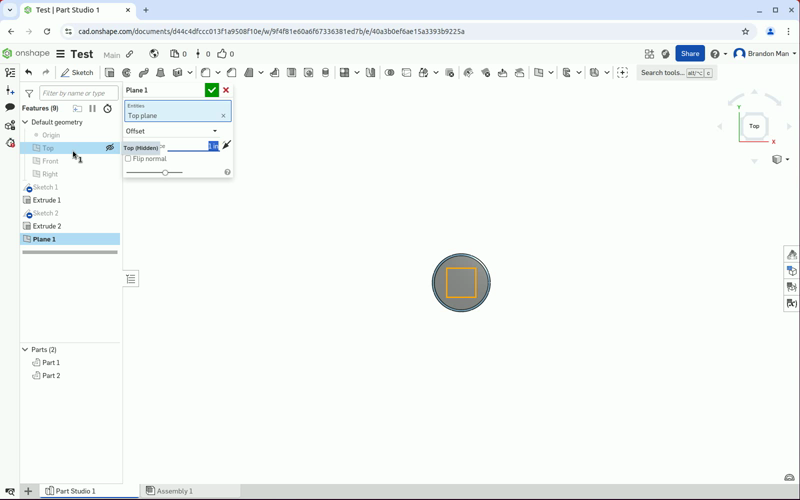
text(4.344)
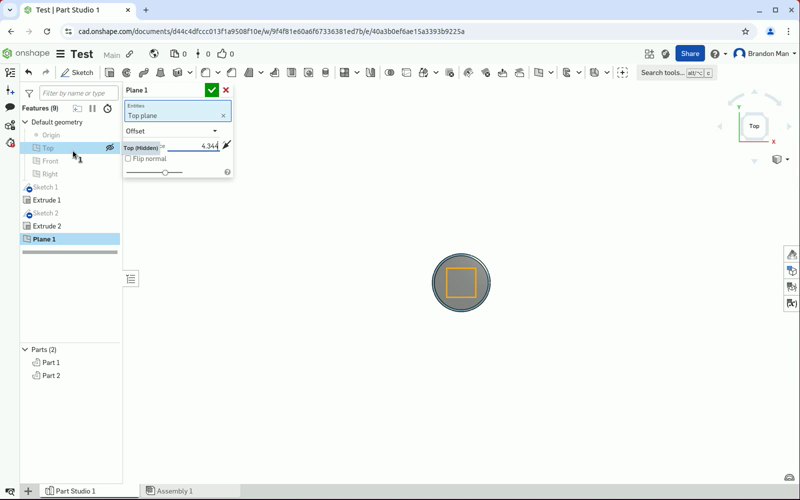
key(enter, 2)
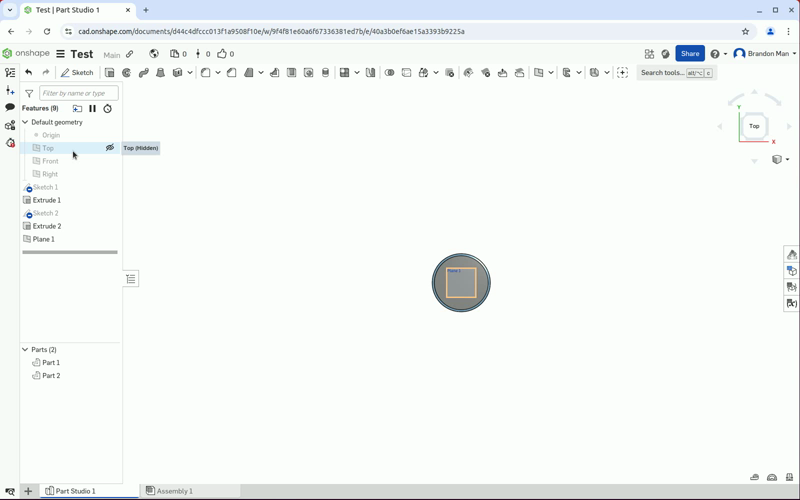
key(shift+s)
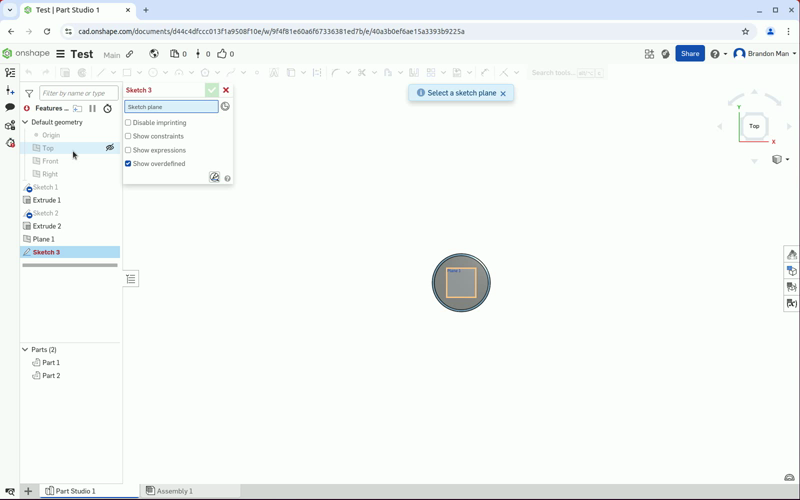
mouse_move(73, 241)
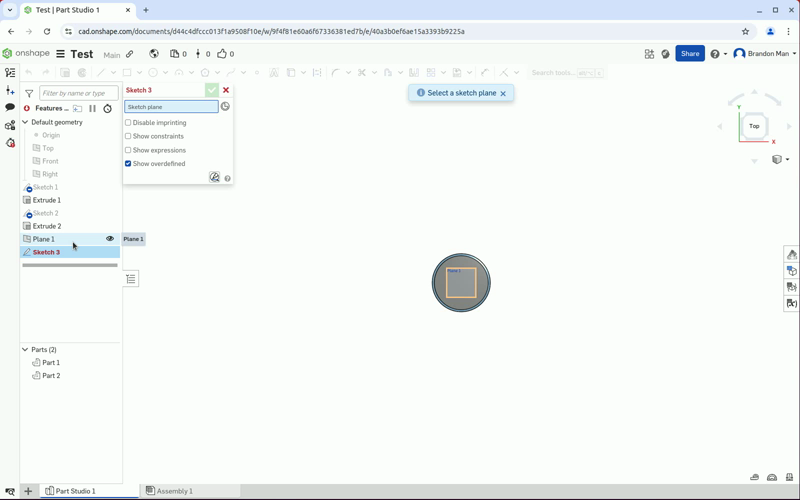
click(73, 241)
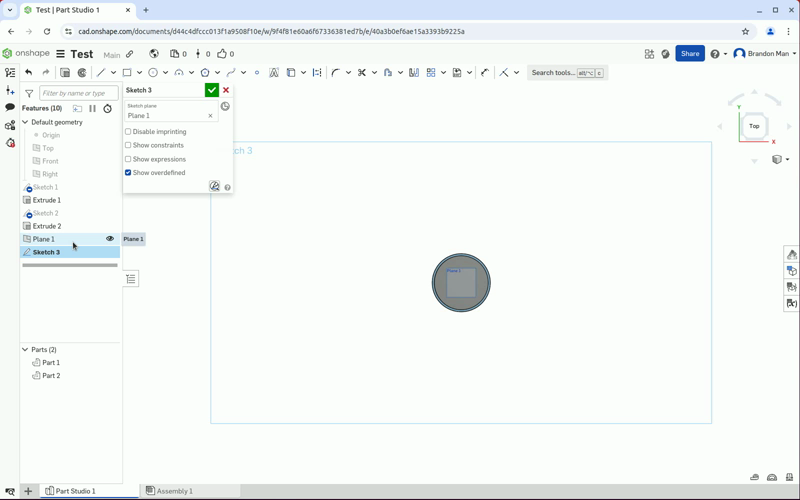
mouse_move(73, 352)
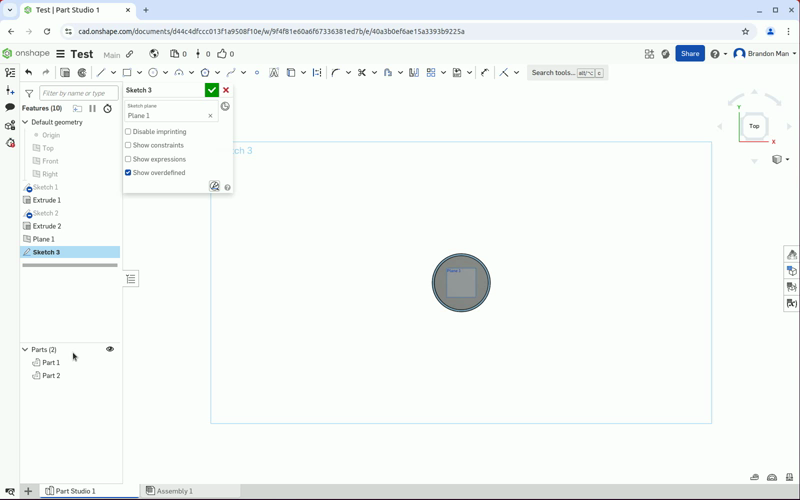
key(y)
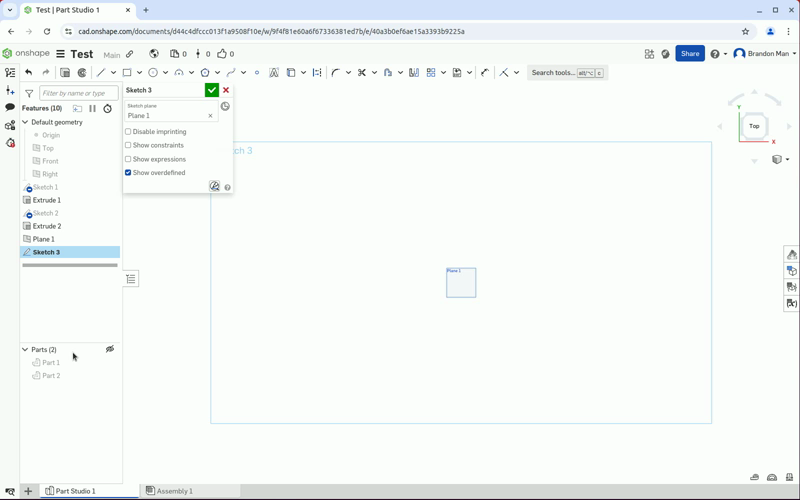
key(c)
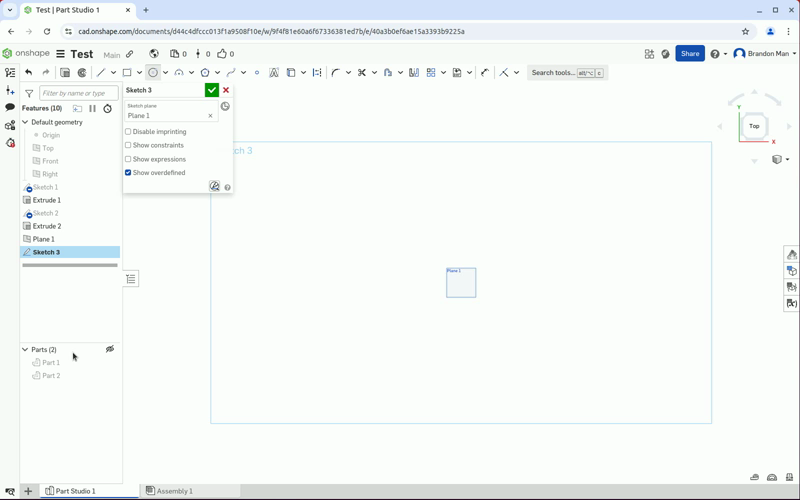
key_down(shift)
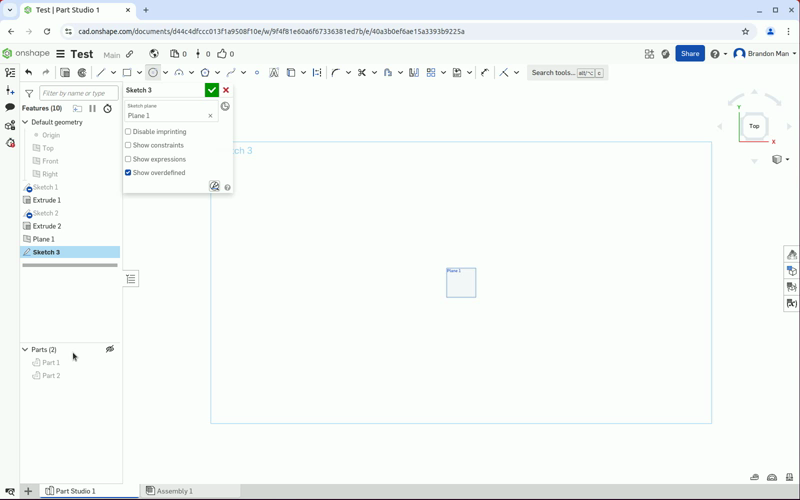
mouse_move(461, 282)
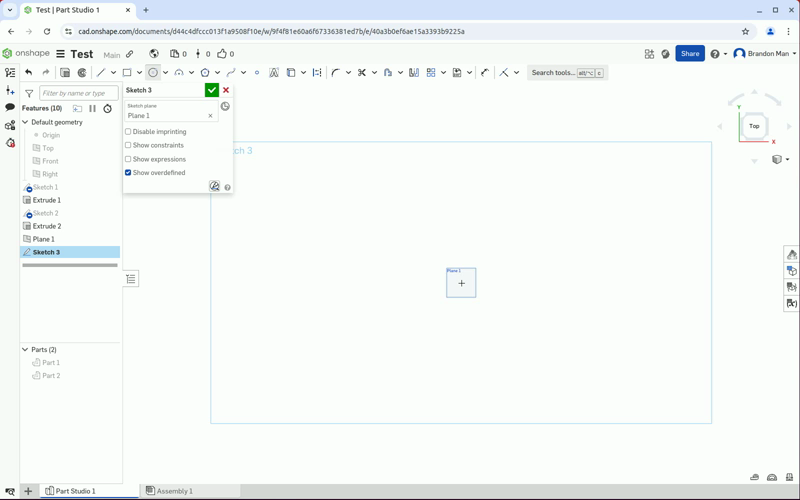
click(461, 282)
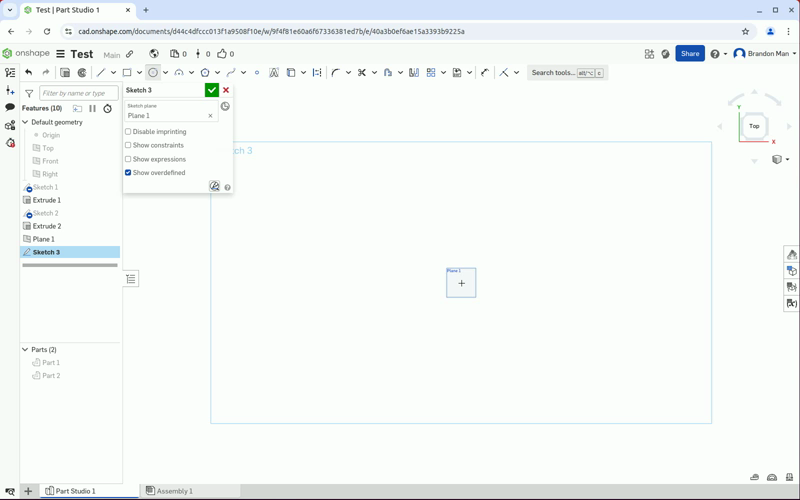
key_up(shift)
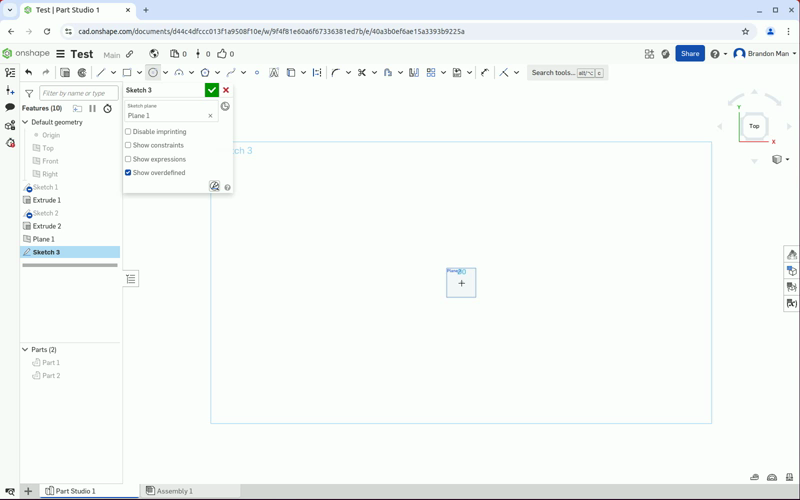
mouse_move(489, 282)
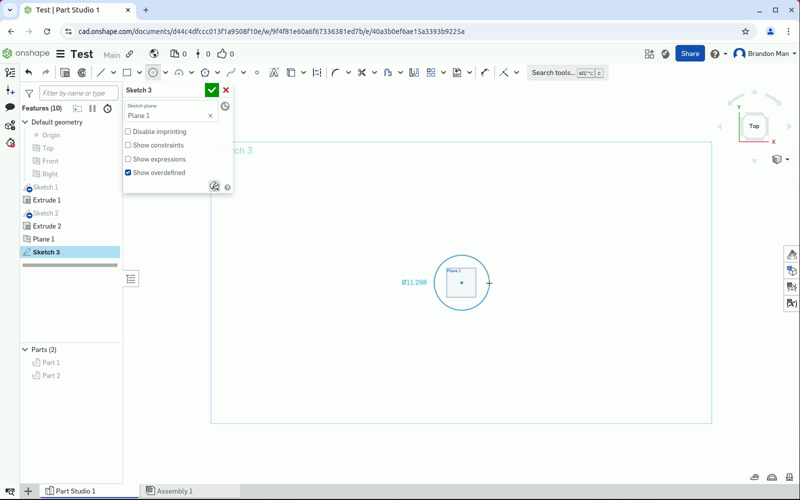
click(489, 282)
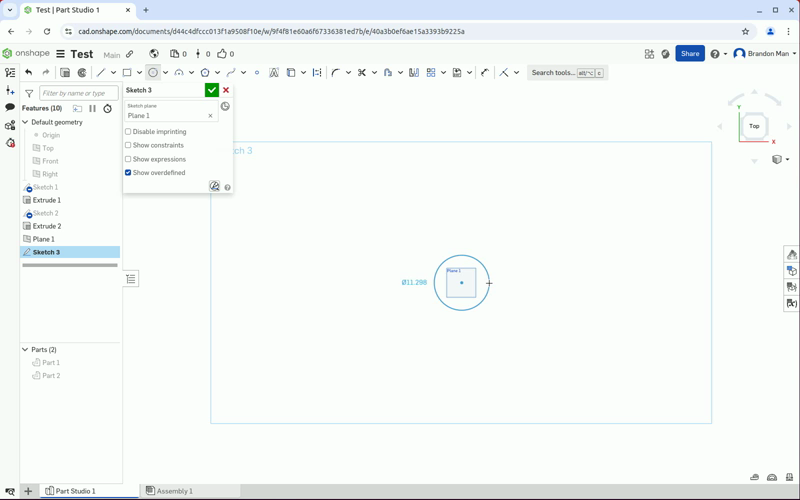
key(esc)
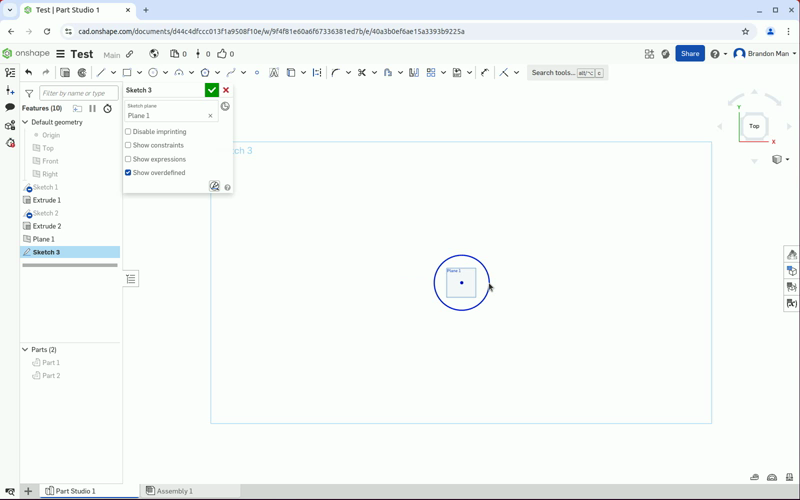
mouse_move(478, 294)
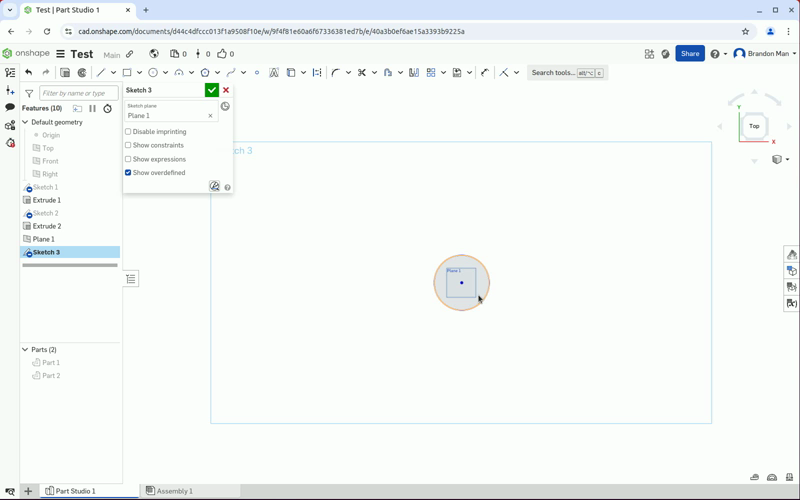
click(478, 294)
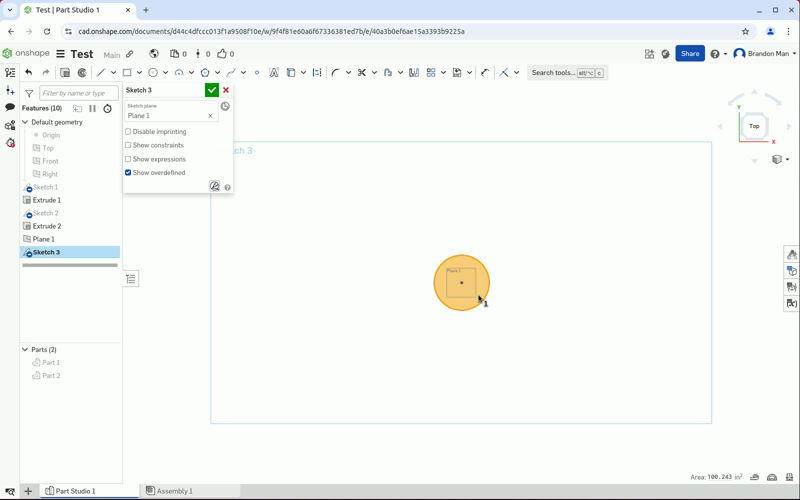
mouse_move(73, 352)
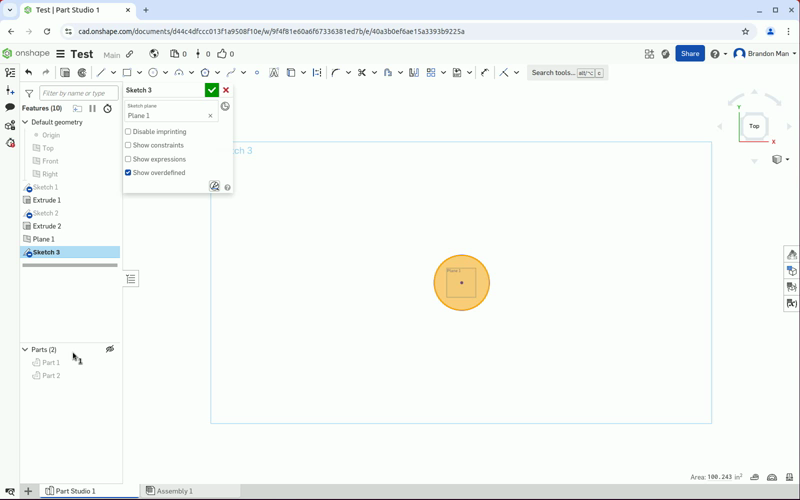
key(shift+y)
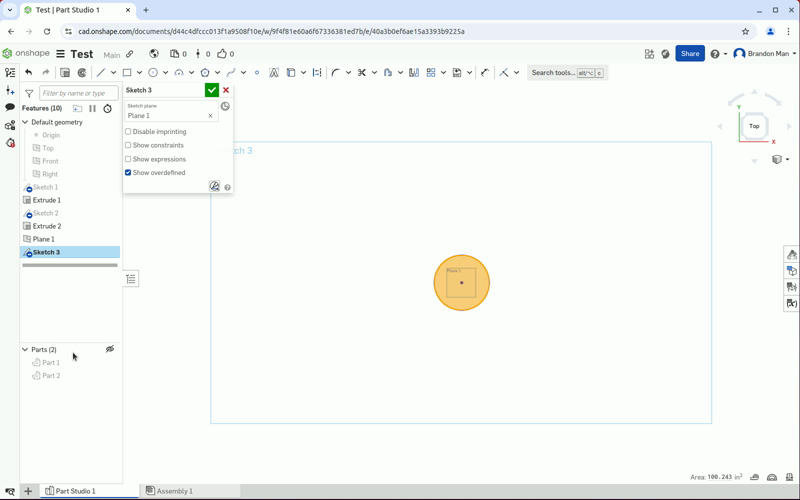
key(shift+e)
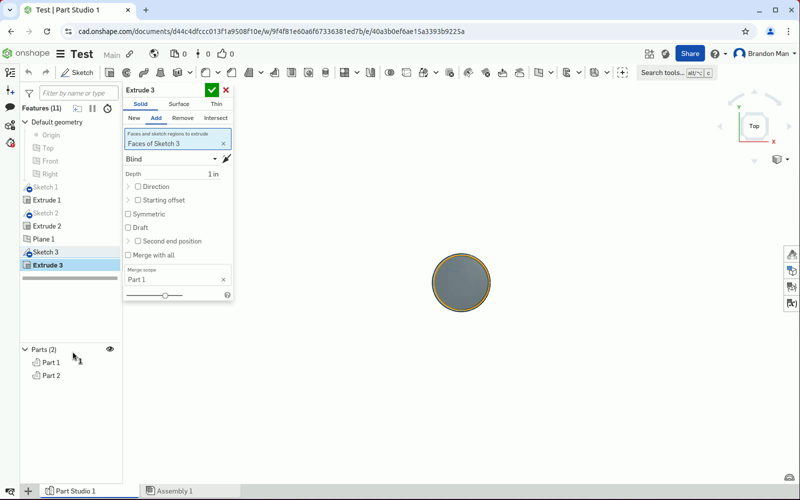
mouse_move(143, 106)
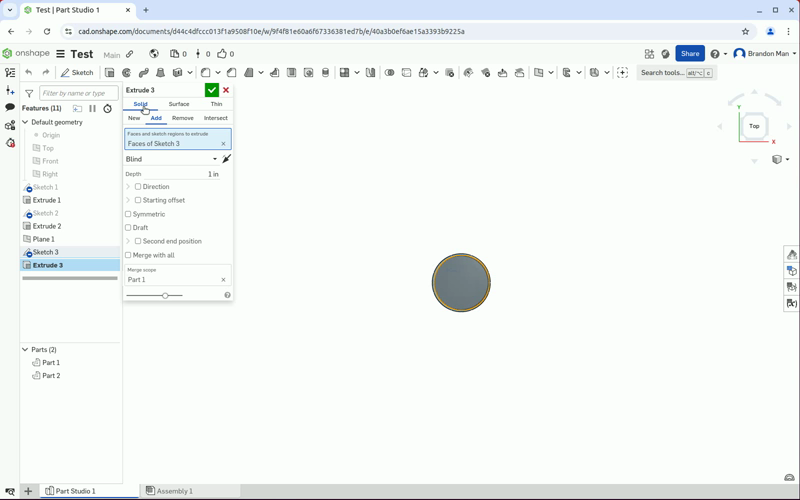
click(143, 106)
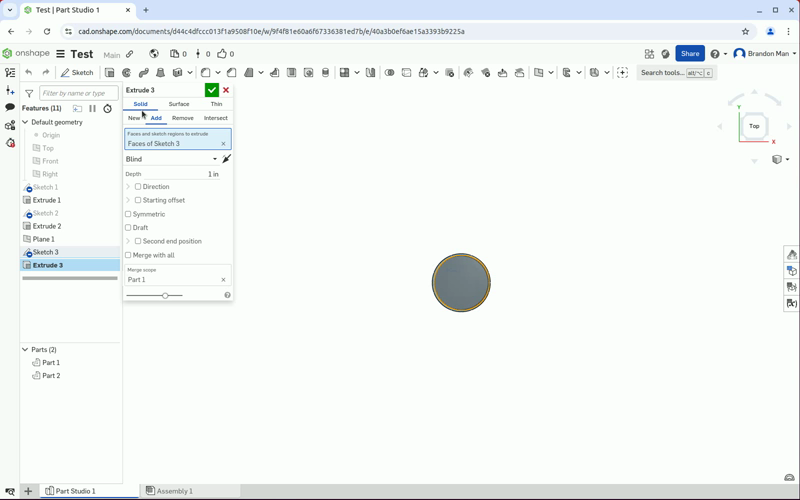
mouse_move(137, 120)
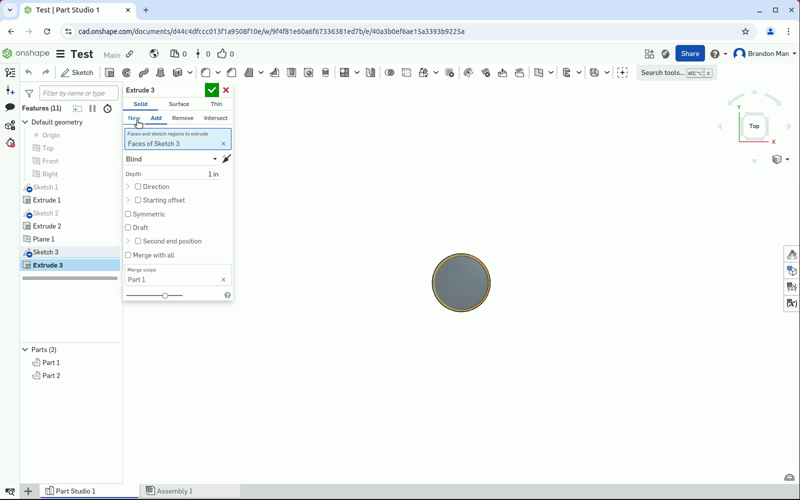
click(137, 120)
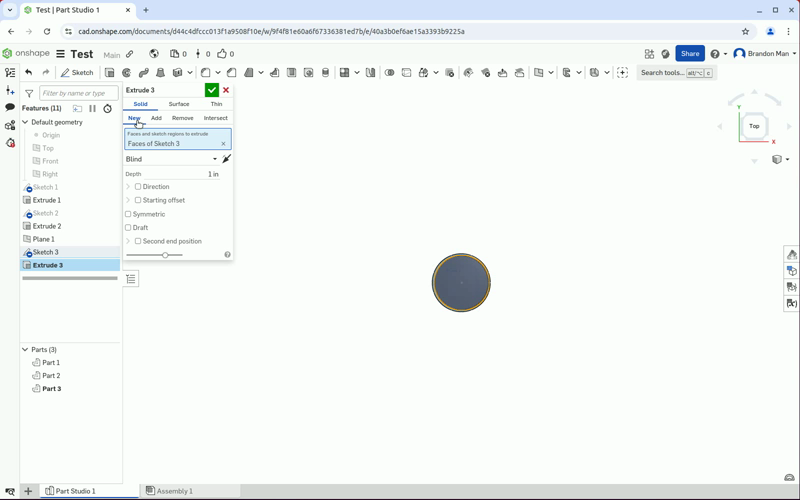
key(tab, 4)
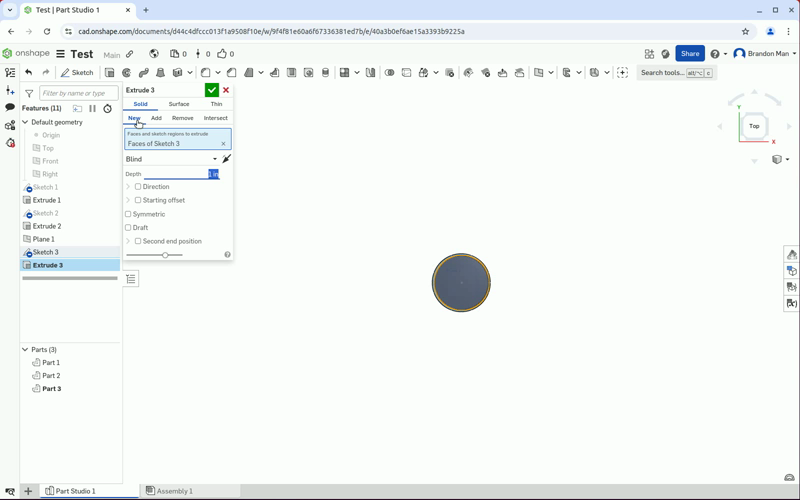
text(5.777)
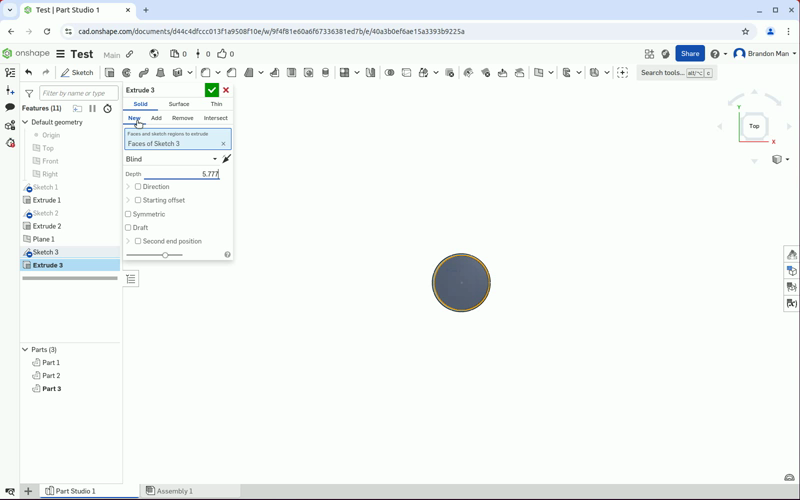
key(enter)
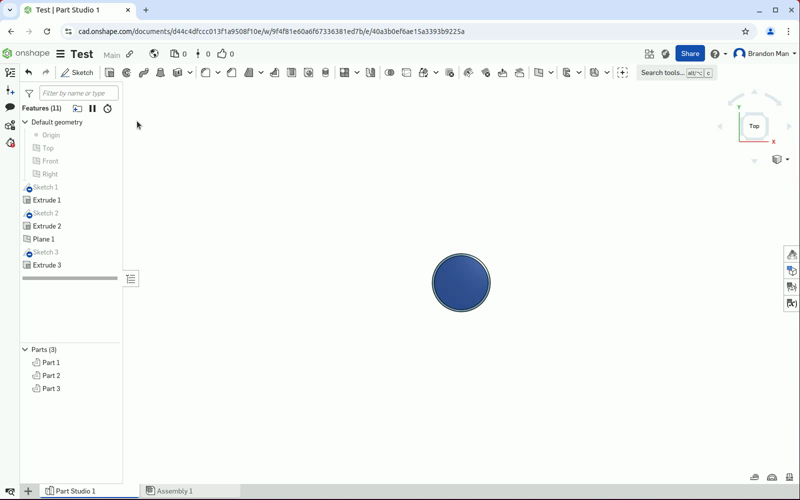
key(shift+h)
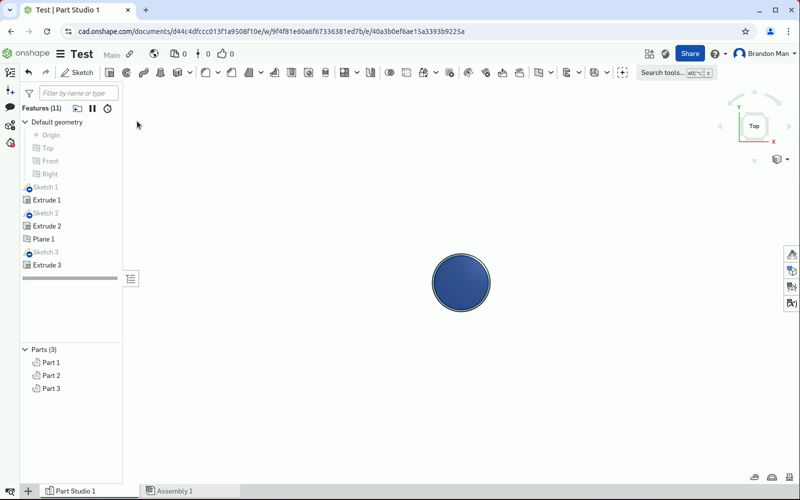
key(shift+h)
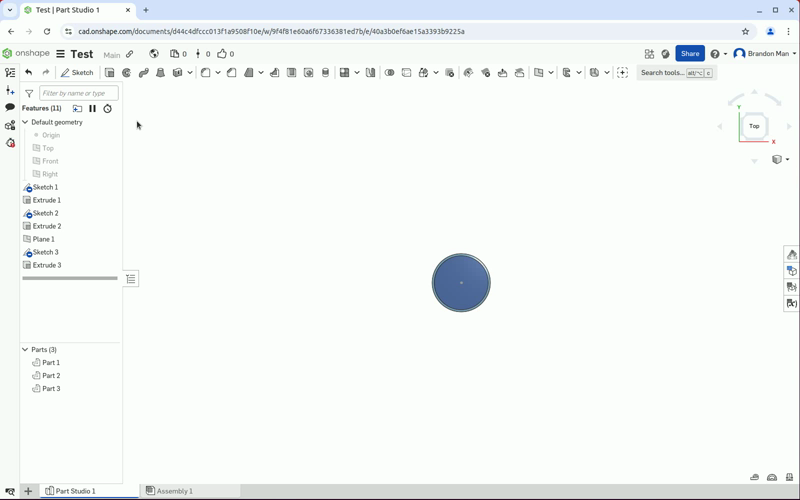
key(shift+7)
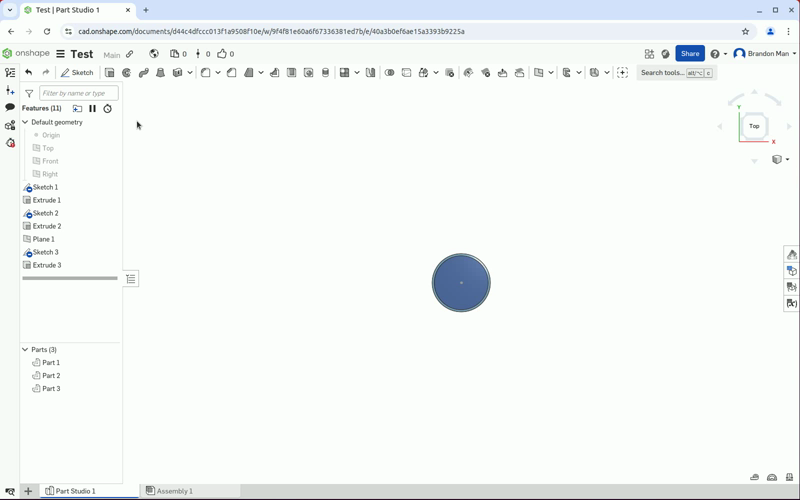
key(up, 3)
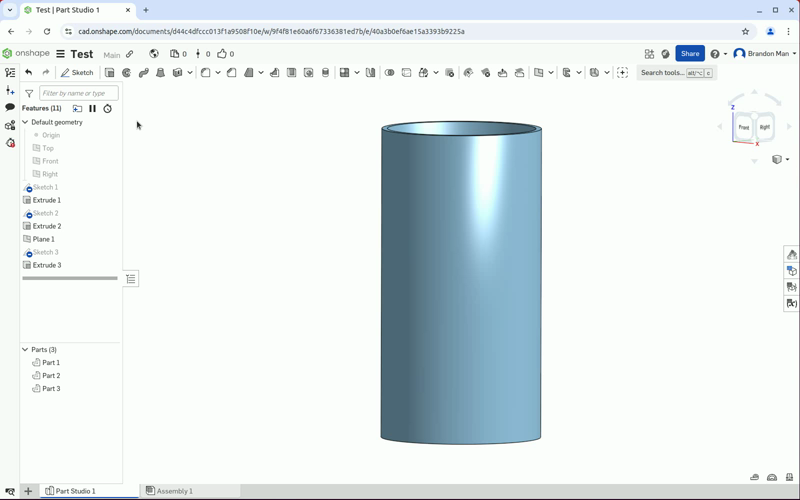
key(left, 3)
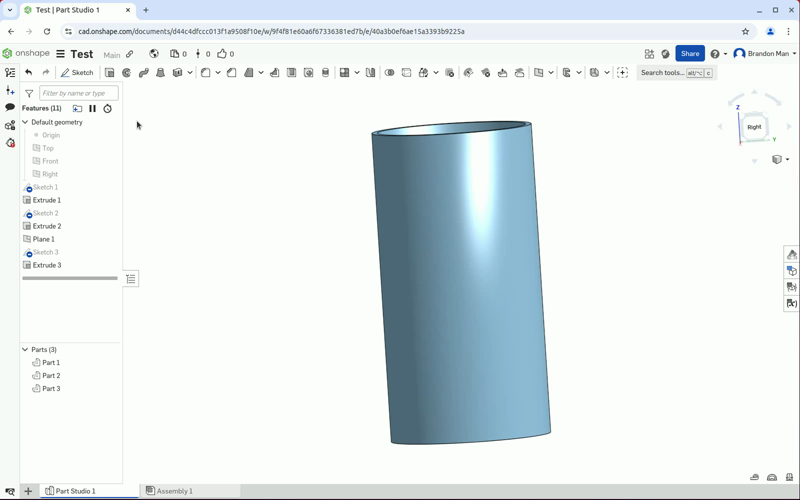
key(right, 3)
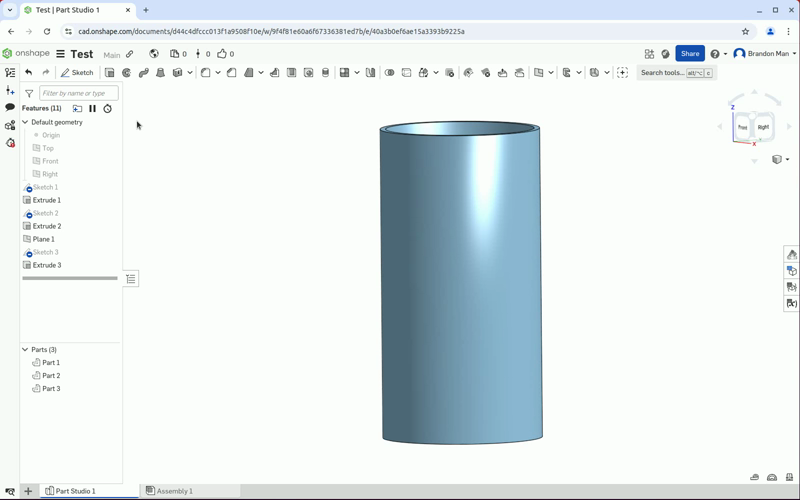
key(down, 3)
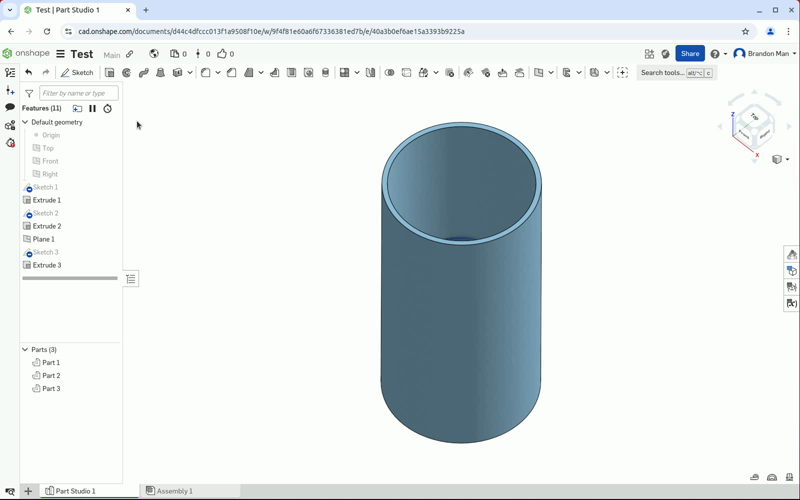
mouse_move(73, 189)
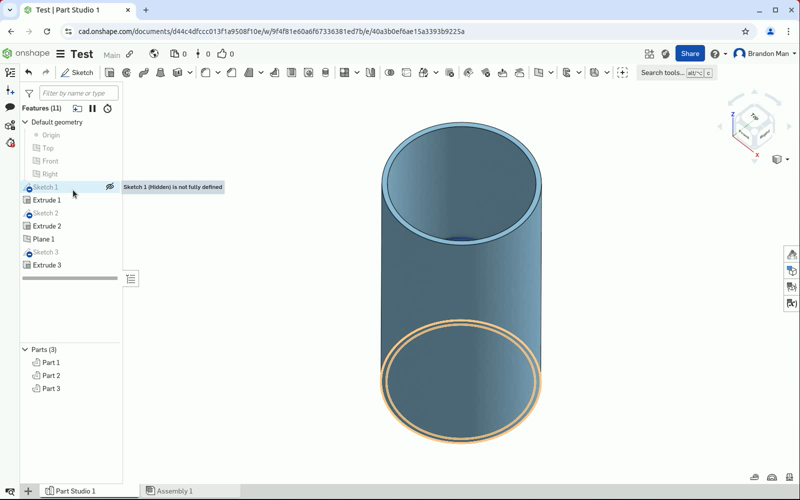
click(73, 189)